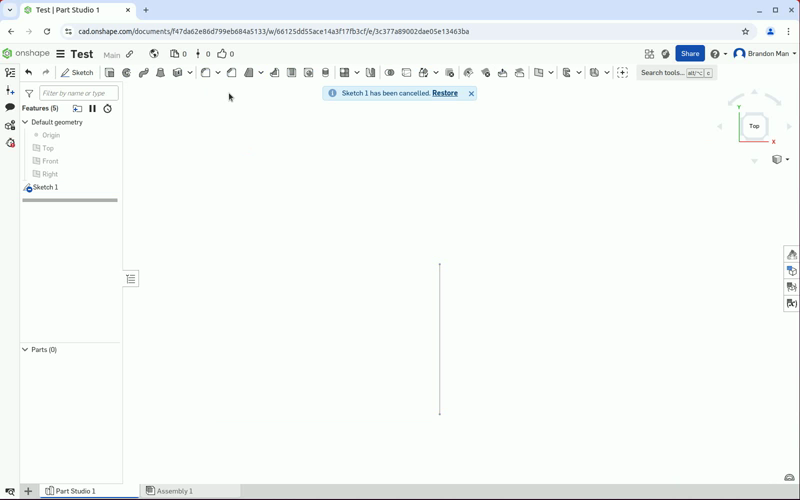
key(shift+h)
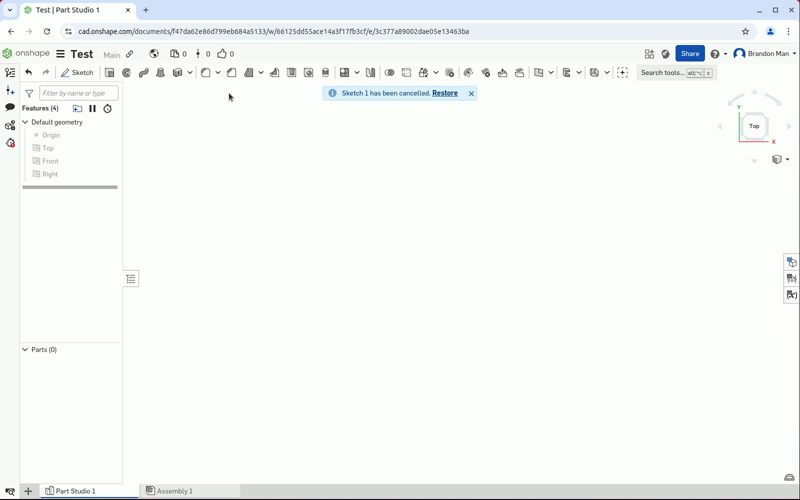
key(shift+s)
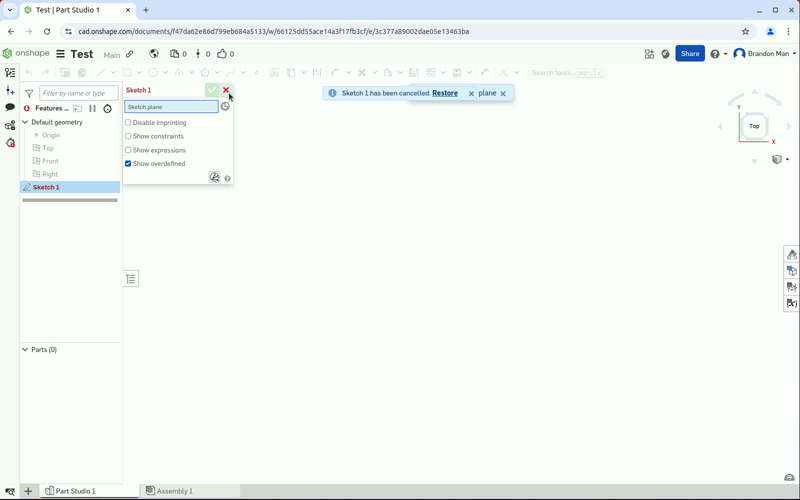
mouse_move(73, 150)
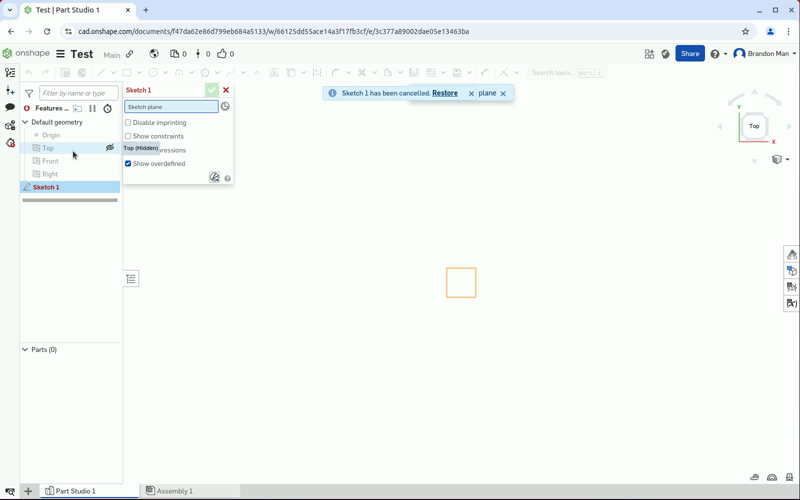
click(73, 150)
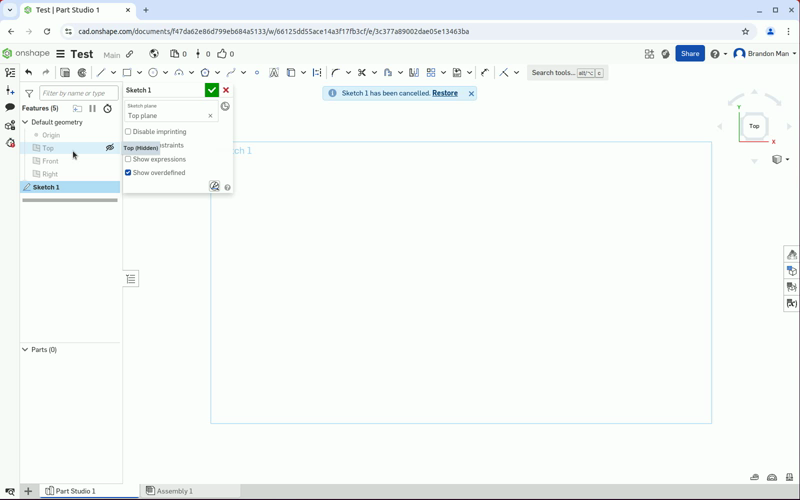
mouse_move(73, 352)
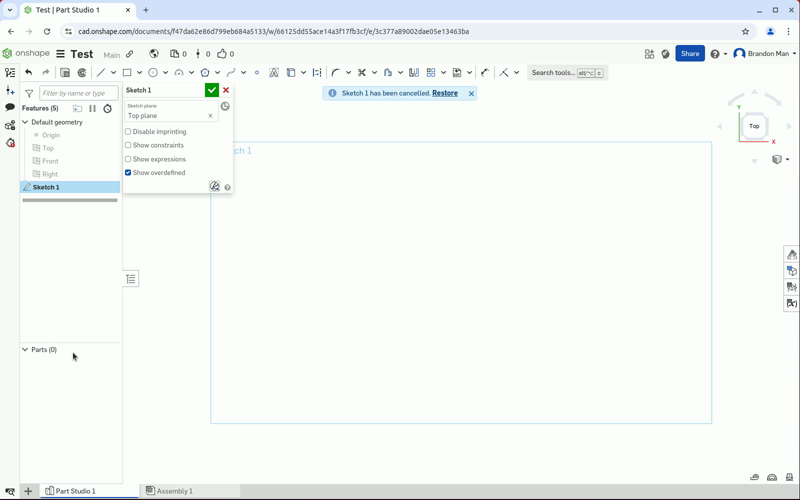
key(y)
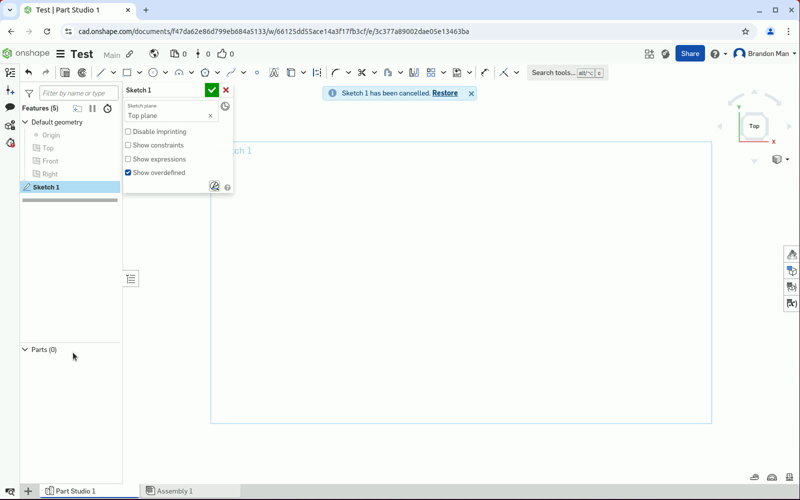
key(l)
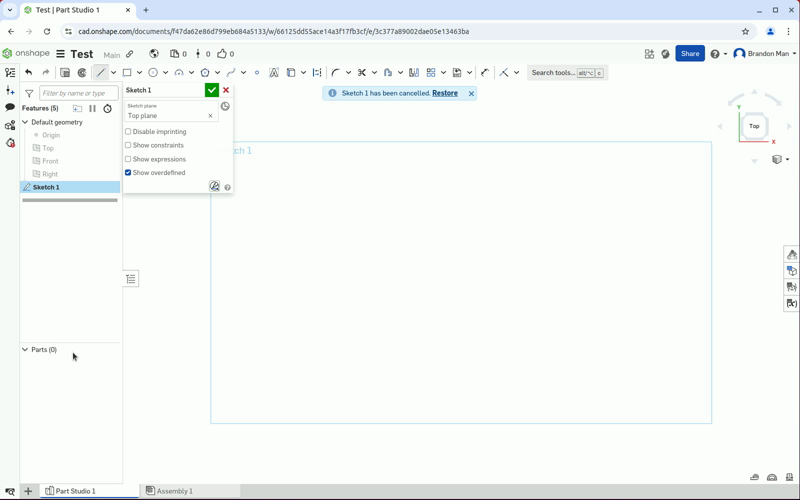
key_down(shift)
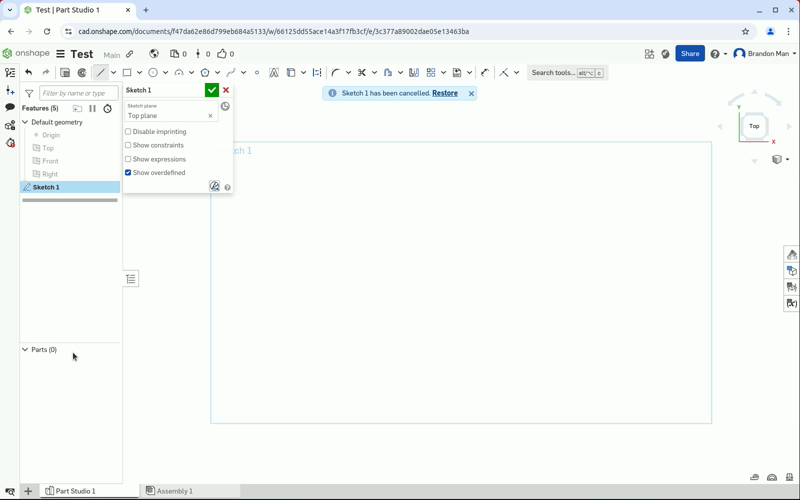
mouse_move(451, 372)
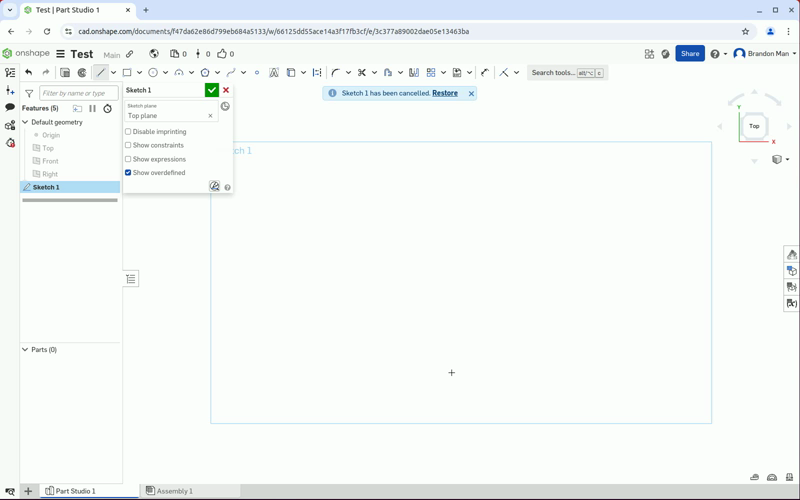
click(451, 372)
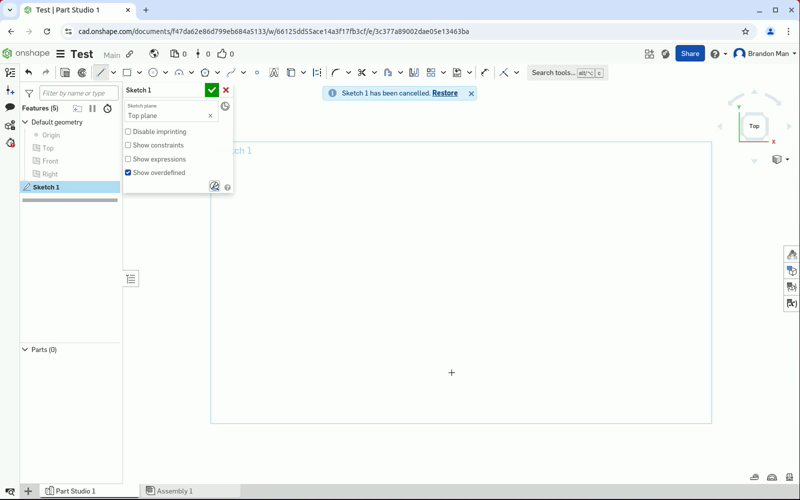
key_up(shift)
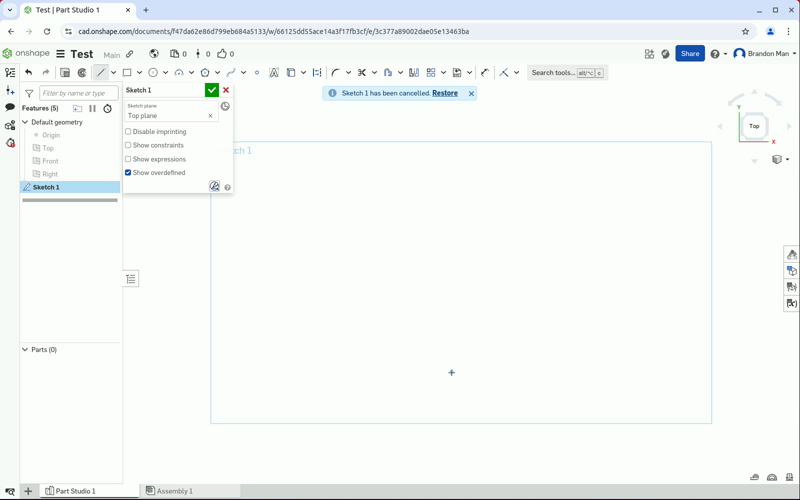
key_down(shift)
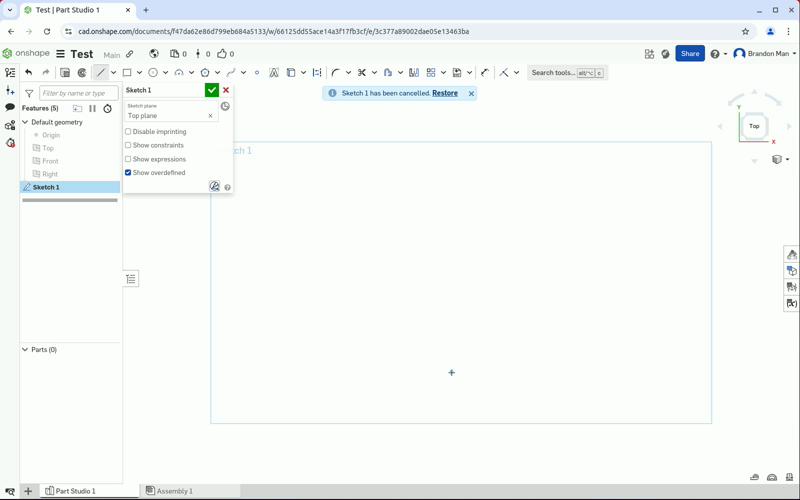
mouse_move(571, 372)
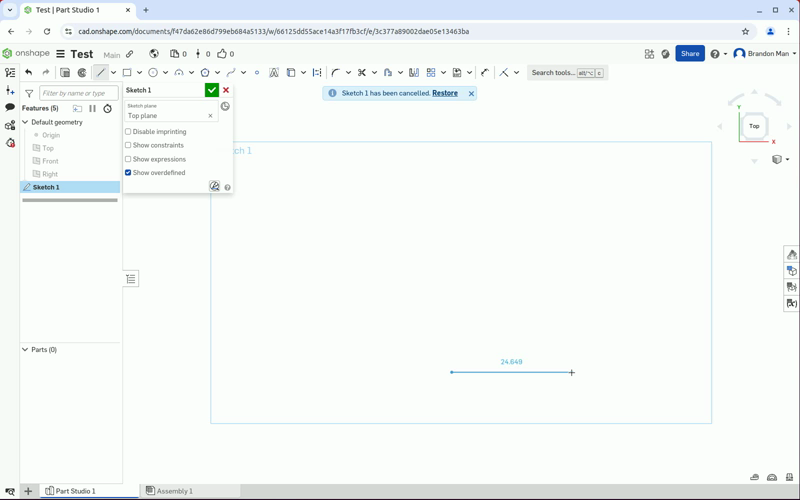
click(571, 372)
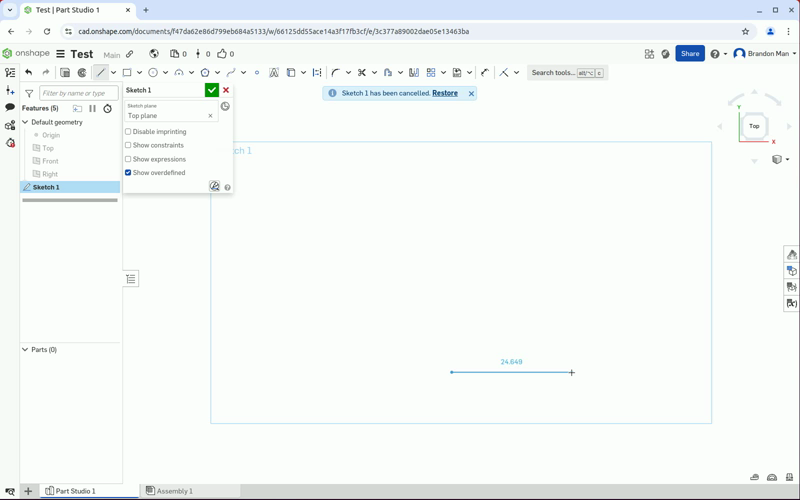
key_up(shift)
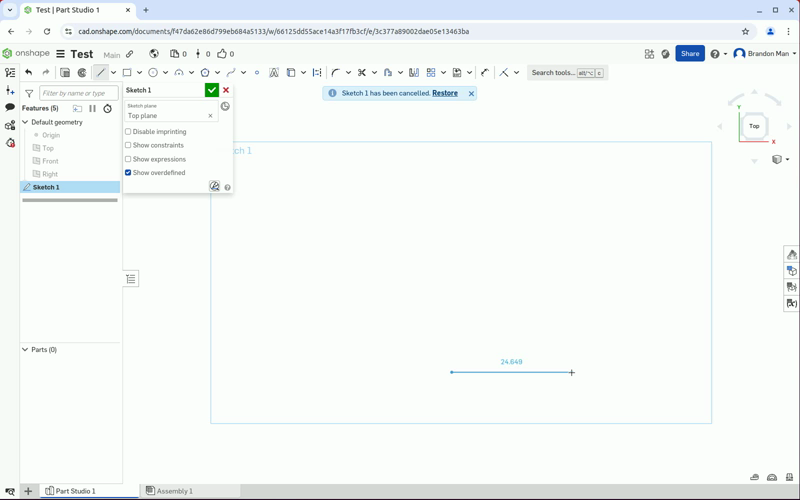
key_down(shift)
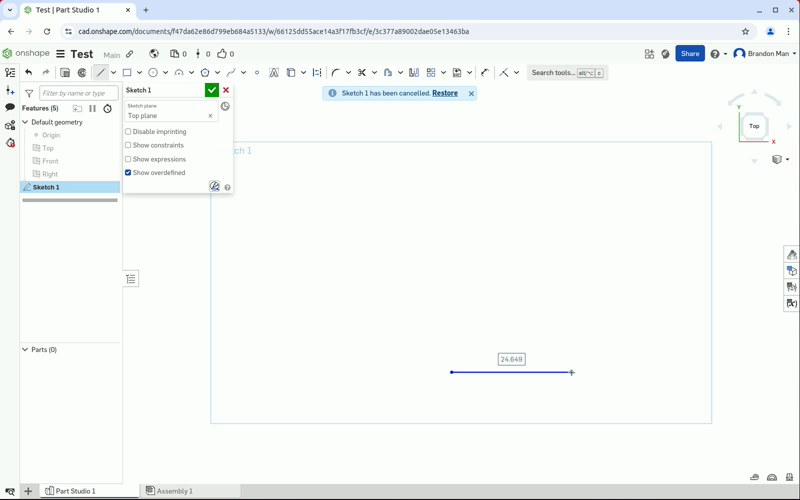
mouse_move(571, 193)
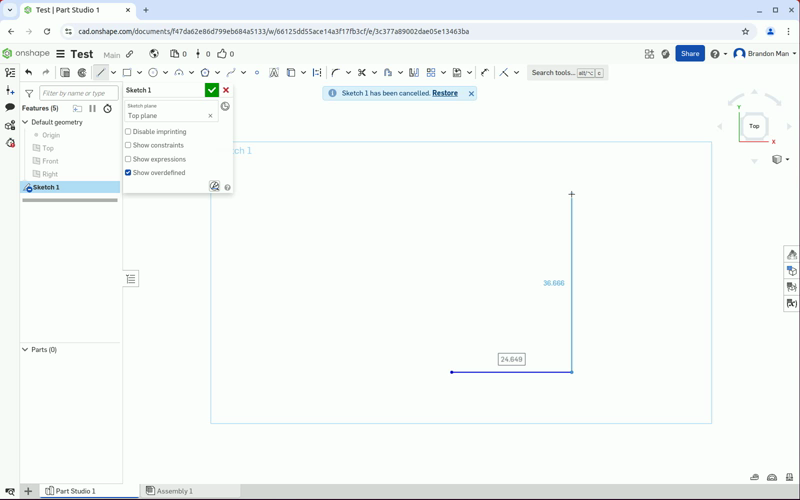
click(571, 193)
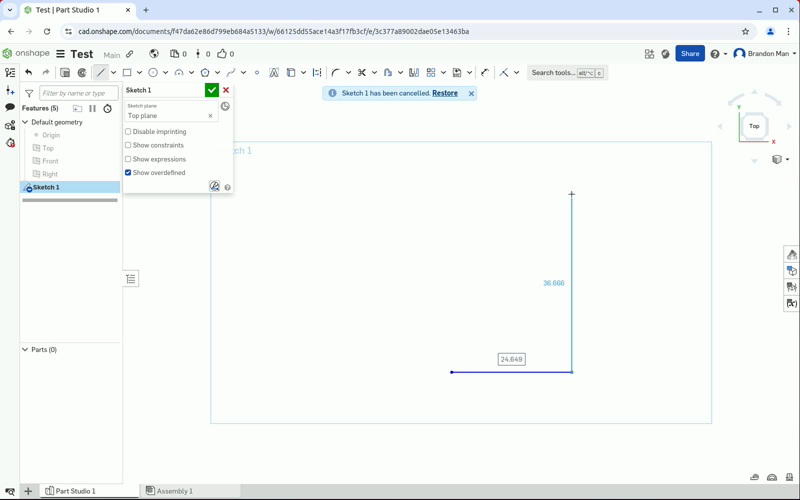
key_up(shift)
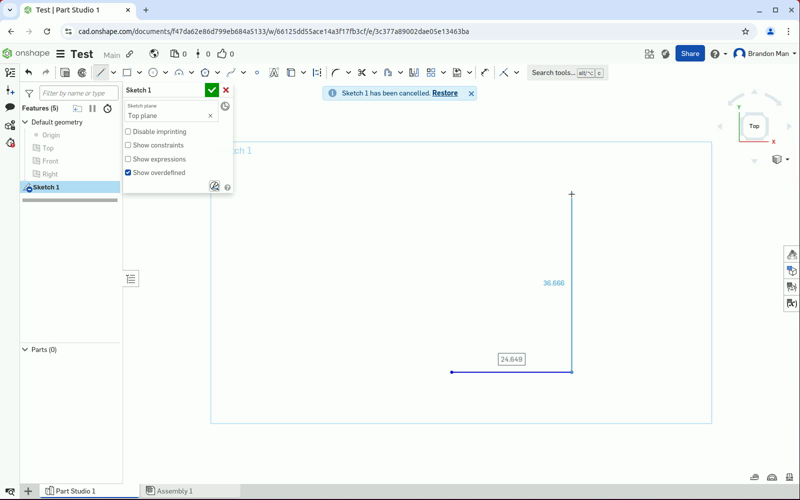
key_down(shift)
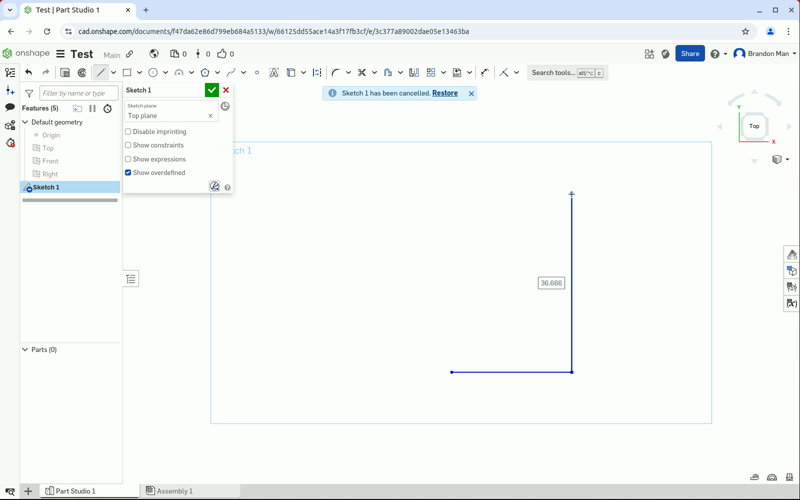
mouse_move(451, 193)
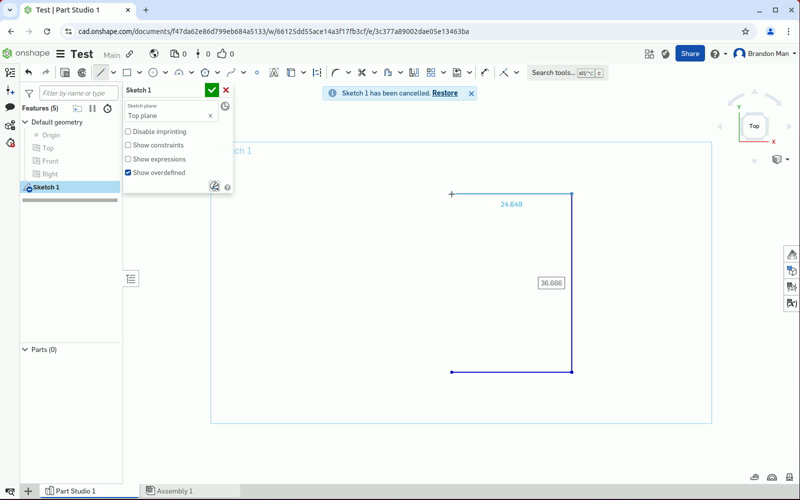
click(451, 193)
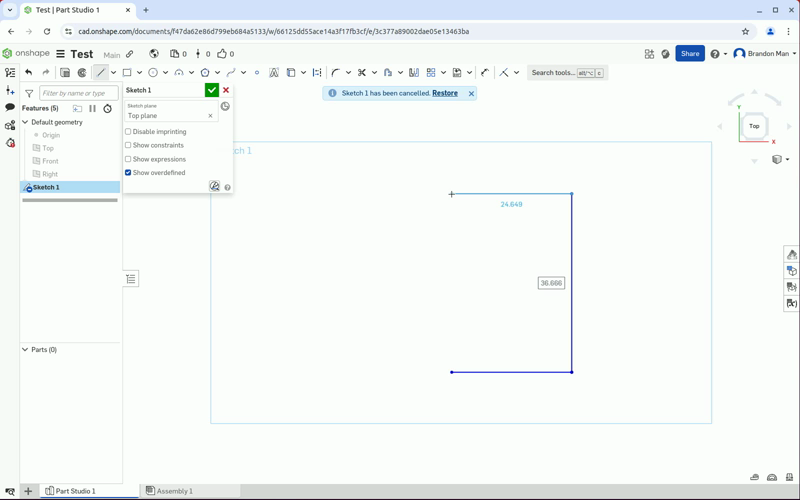
key_up(shift)
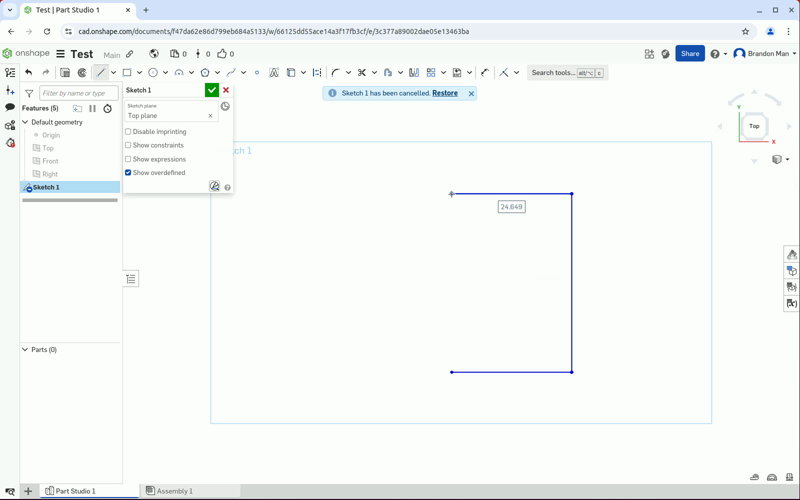
key_down(shift)
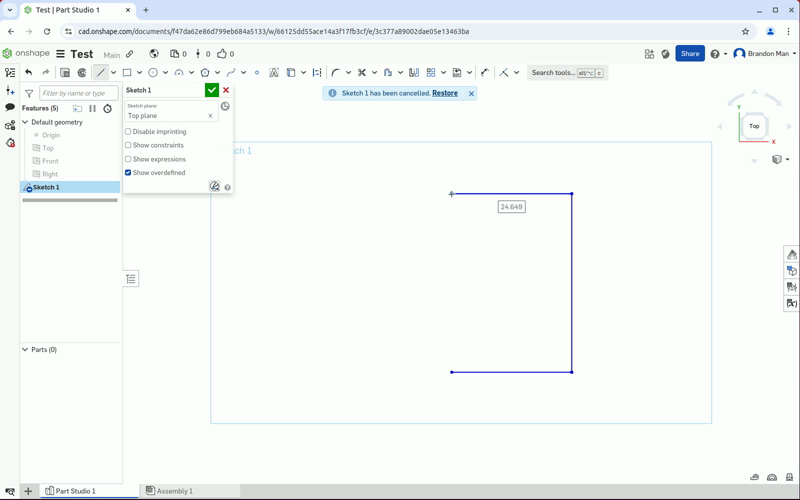
mouse_move(451, 372)
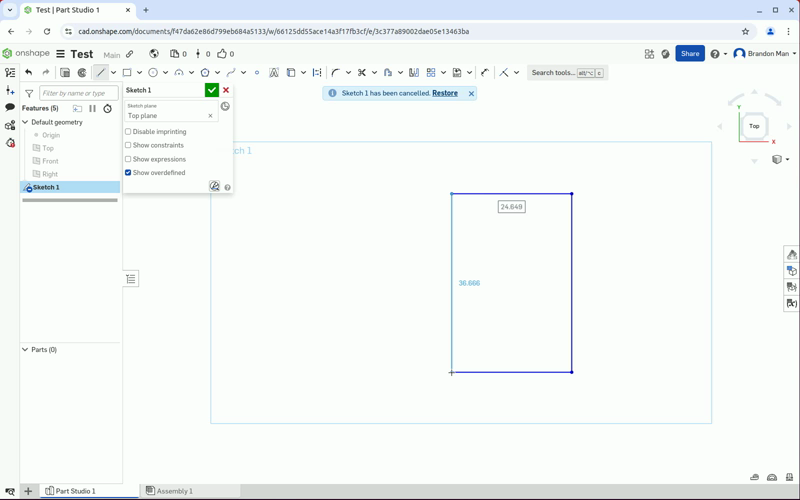
key_up(shift)
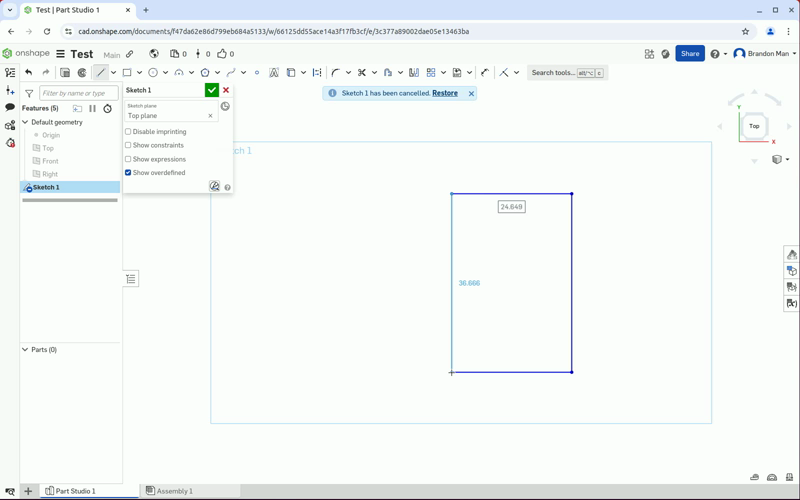
click(451, 372)
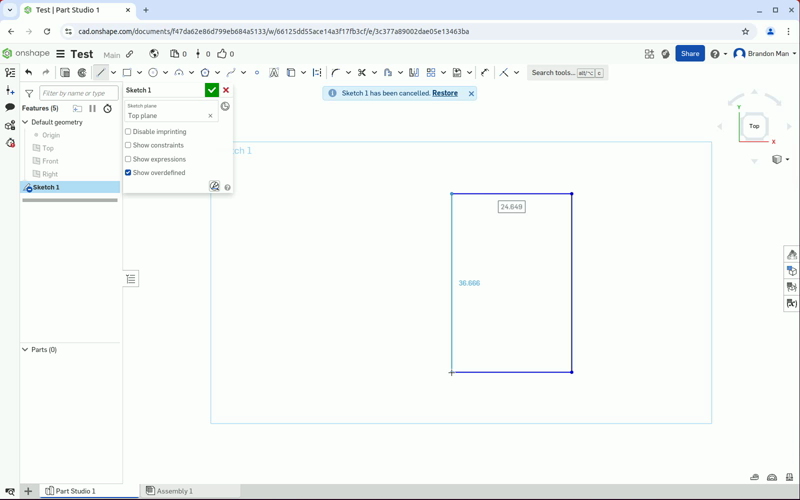
key(esc)
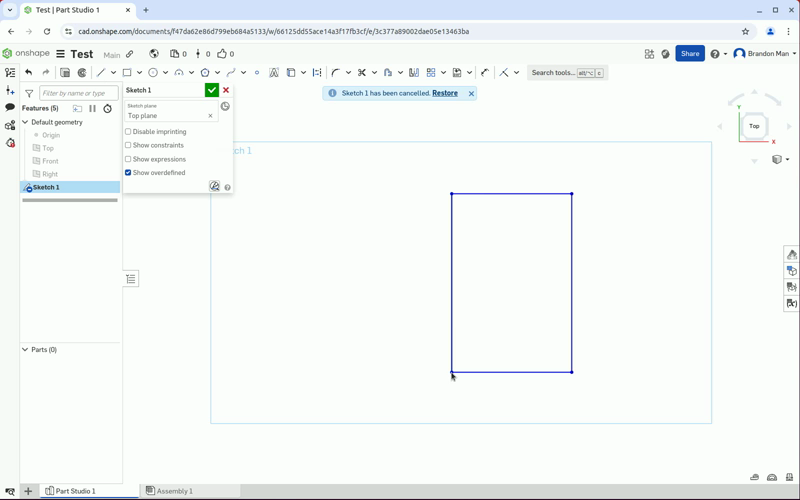
mouse_move(514, 247)
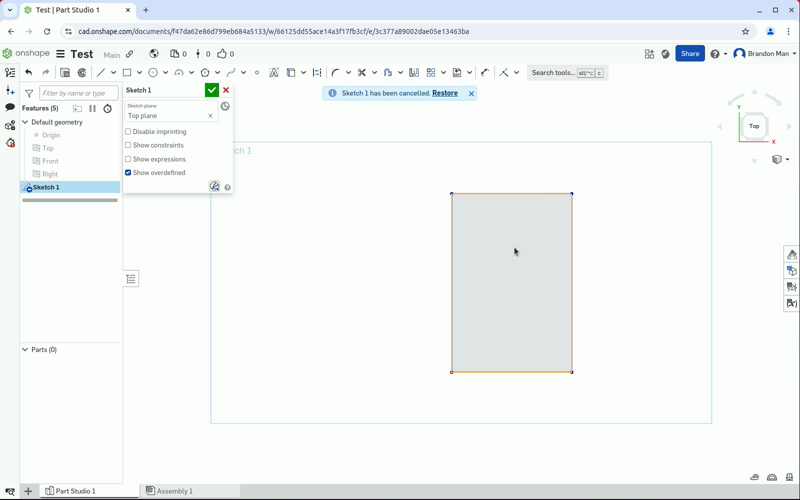
click(514, 247)
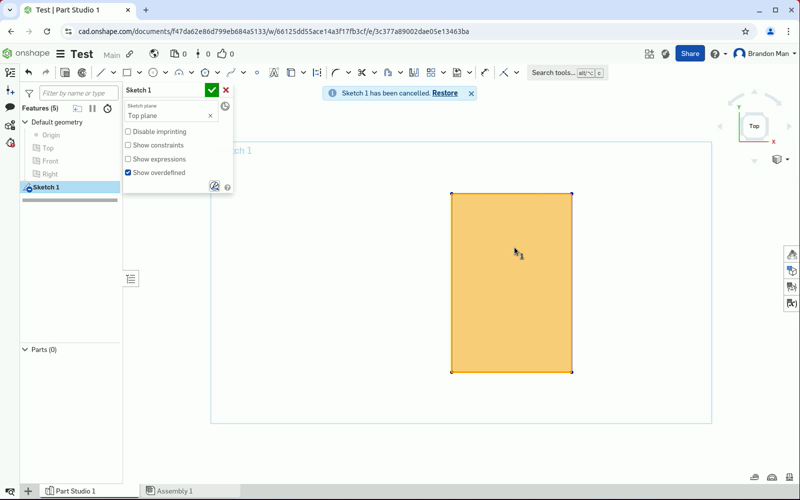
mouse_move(73, 352)
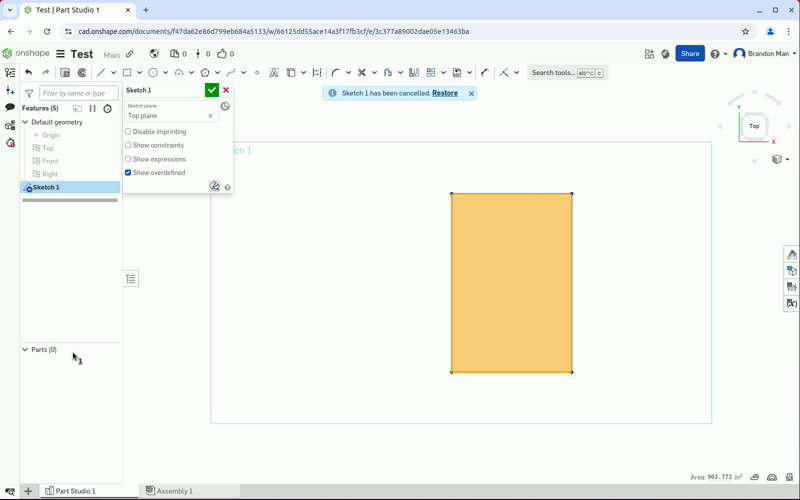
key(shift+y)
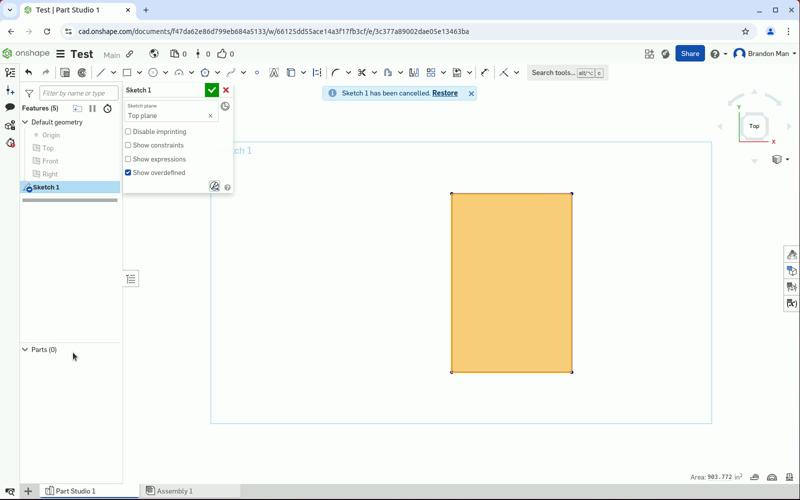
key(shift+e)
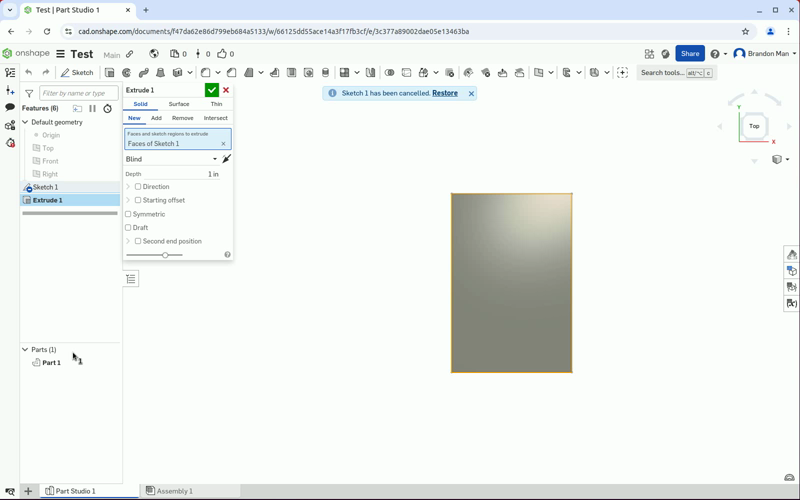
mouse_move(143, 106)
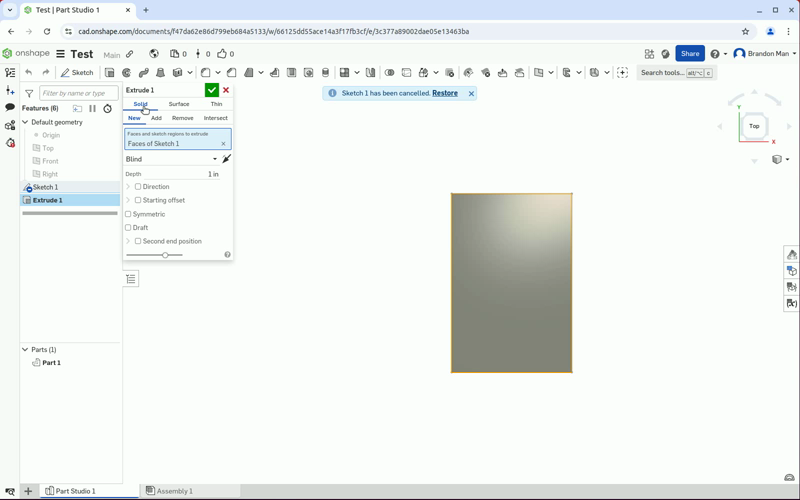
click(143, 106)
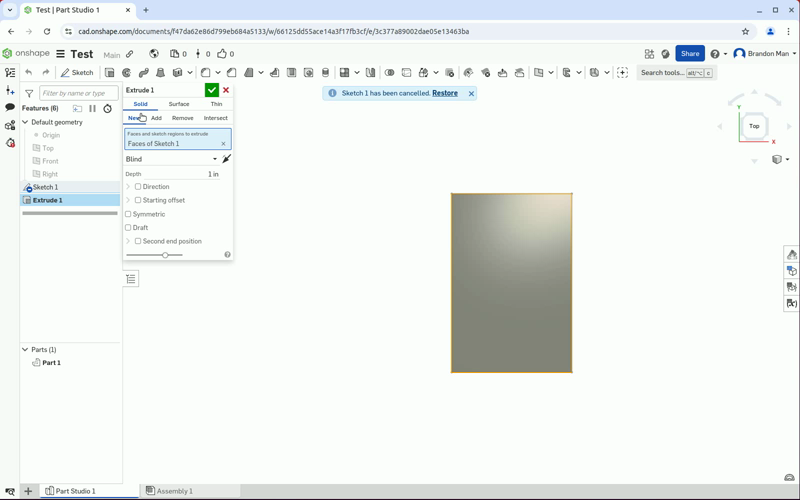
mouse_move(137, 120)
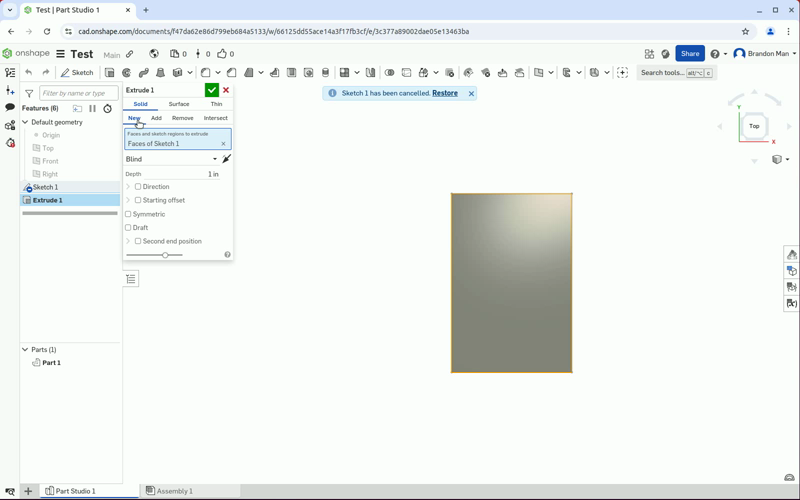
click(137, 120)
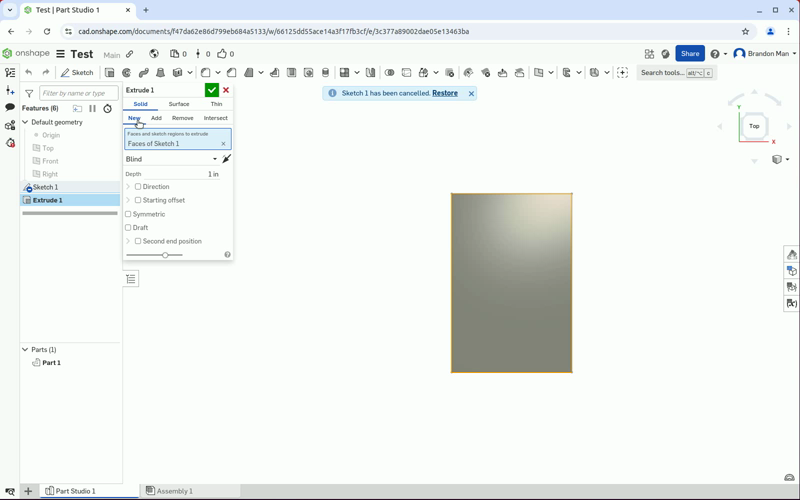
key(tab, 4)
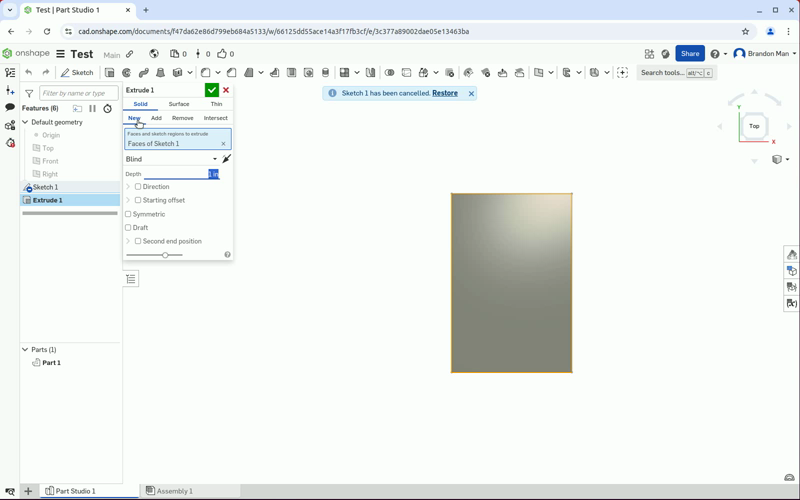
text(0.963)
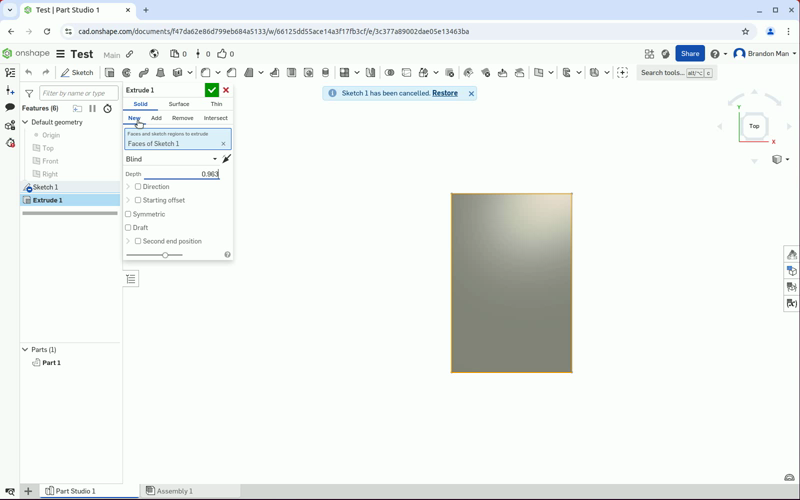
key(enter)
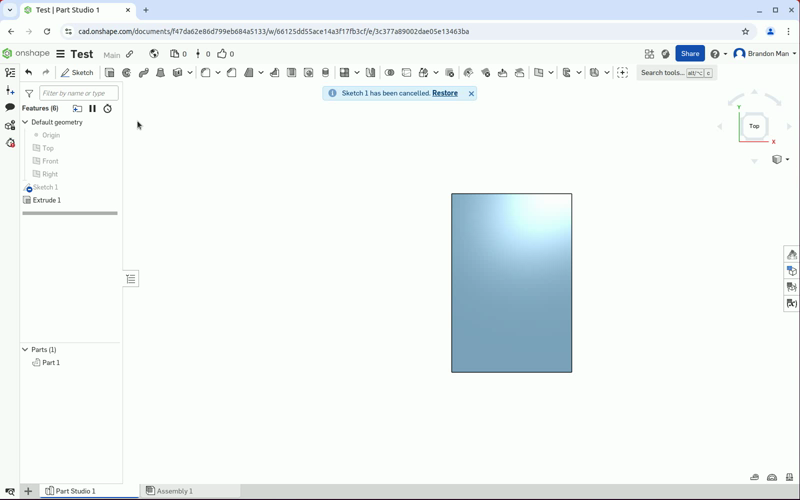
key(shift+h)
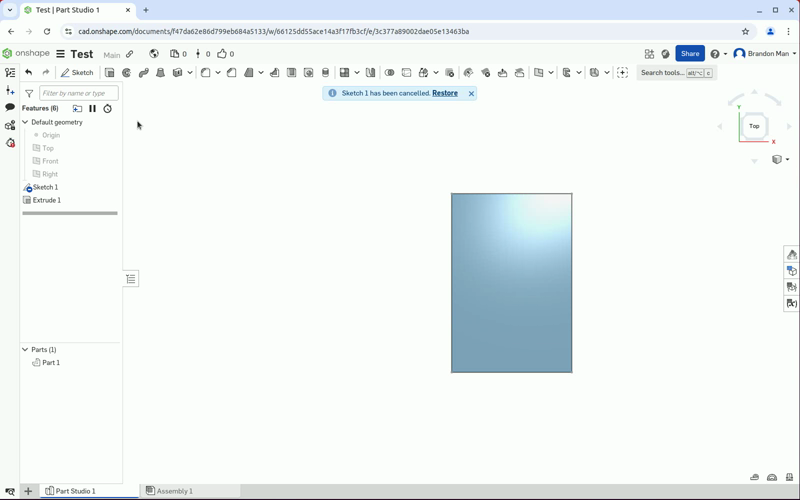
key(shift+h)
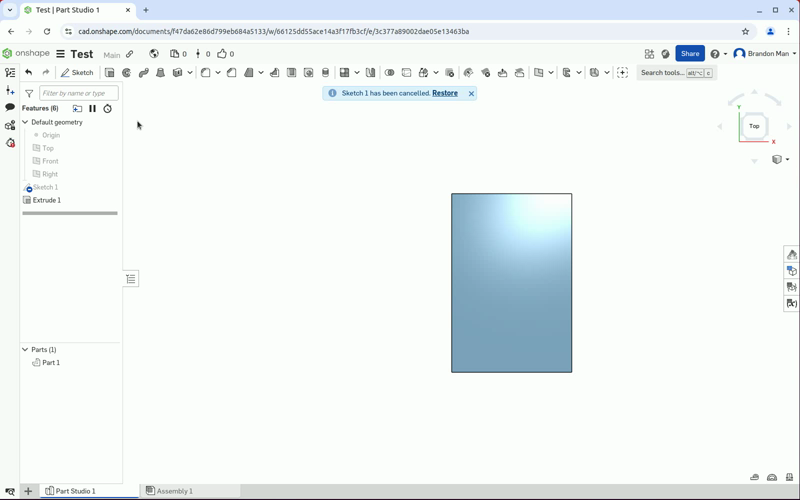
mouse_move(73, 189)
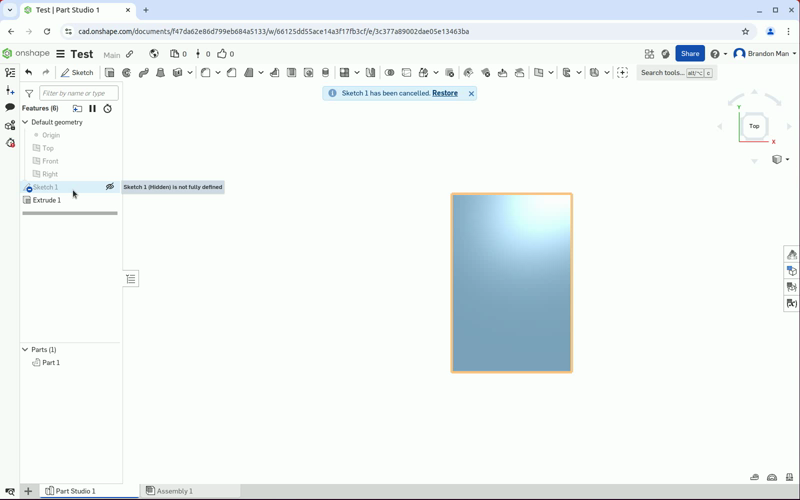
click(73, 189)
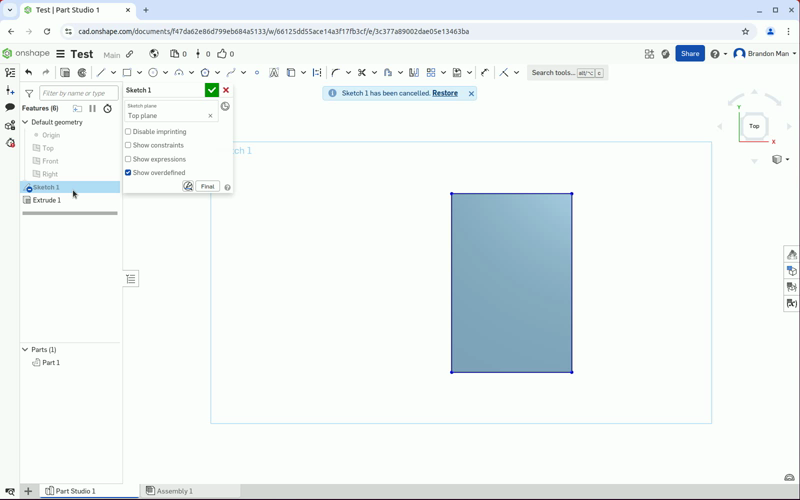
mouse_move(229, 92)
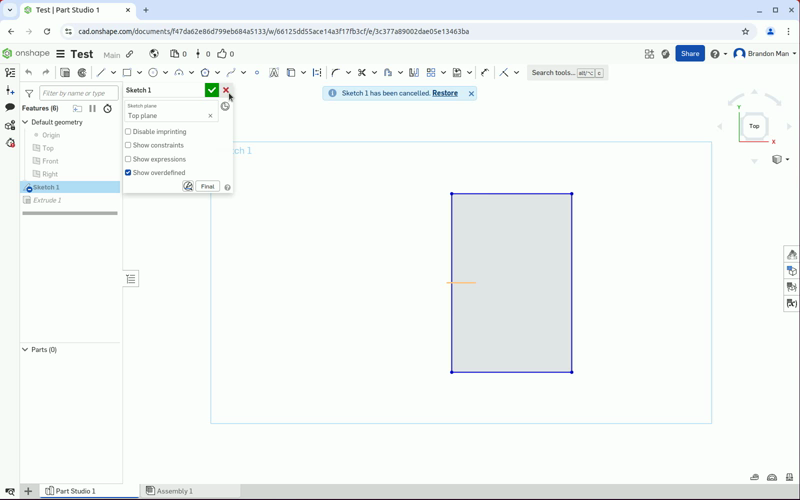
click(229, 92)
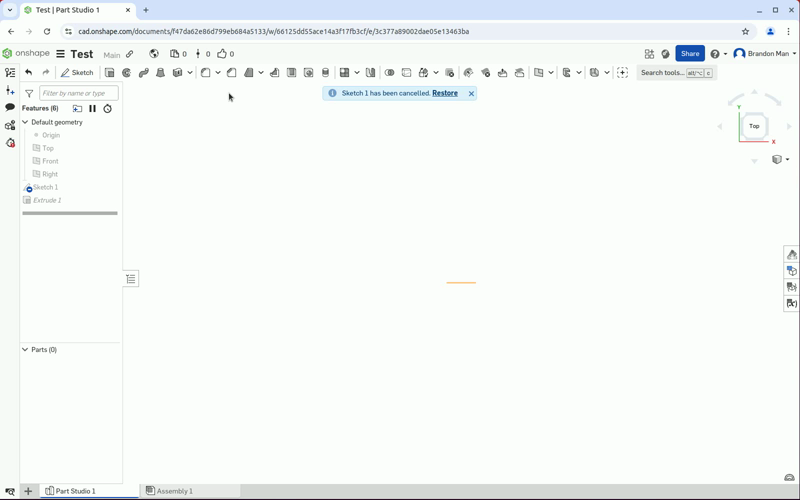
mouse_move(73, 352)
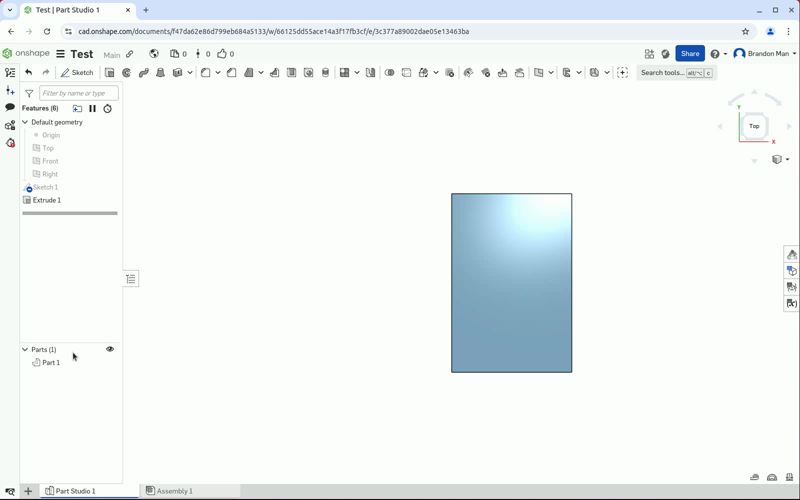
key(y)
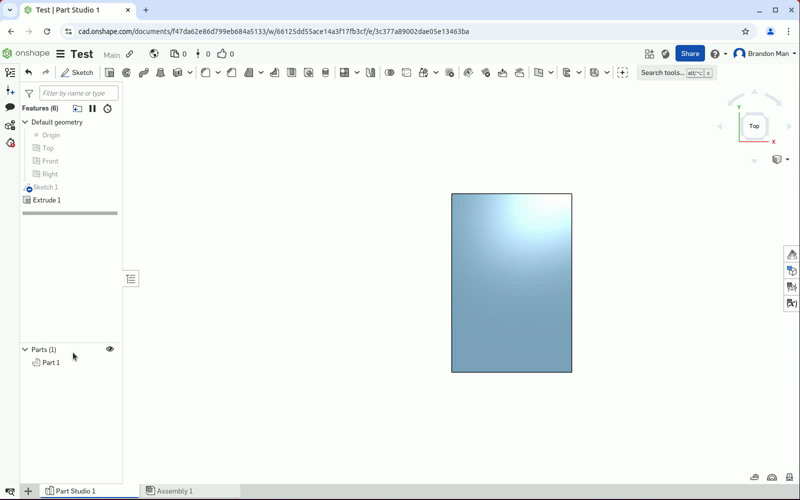
key(shift+p)
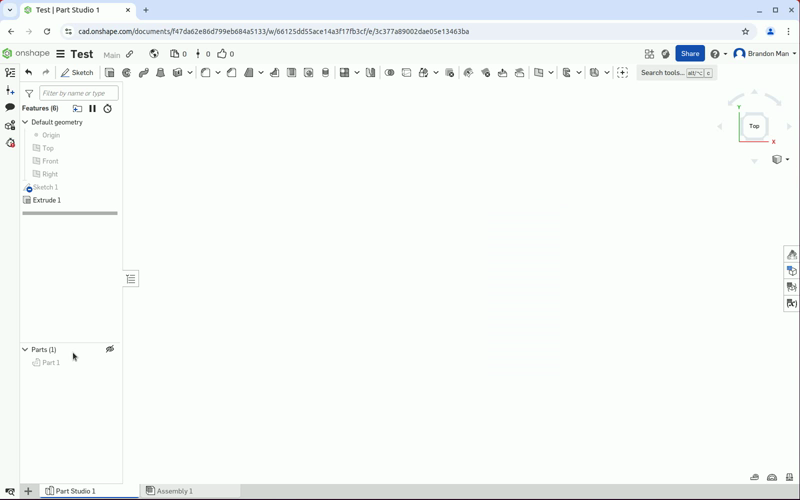
key(space)
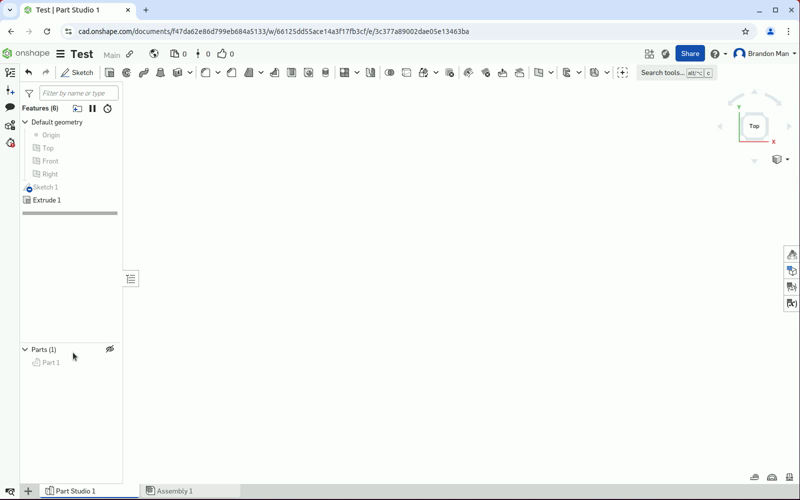
key_down(shift)
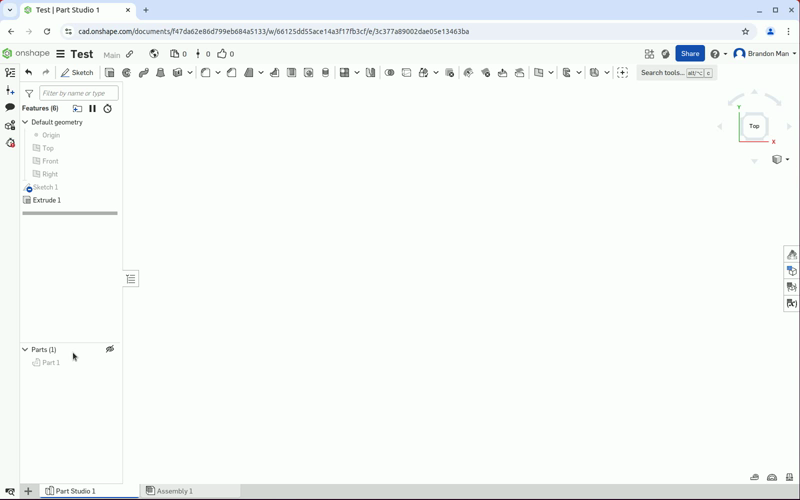
key(up)
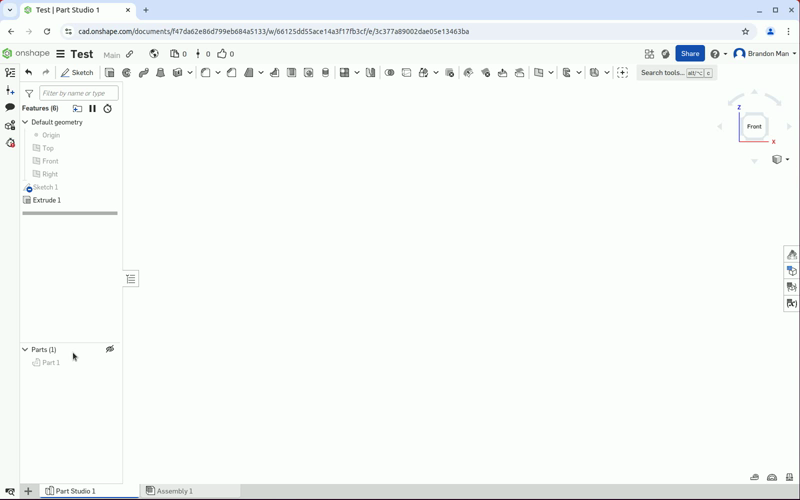
key_up(shift)
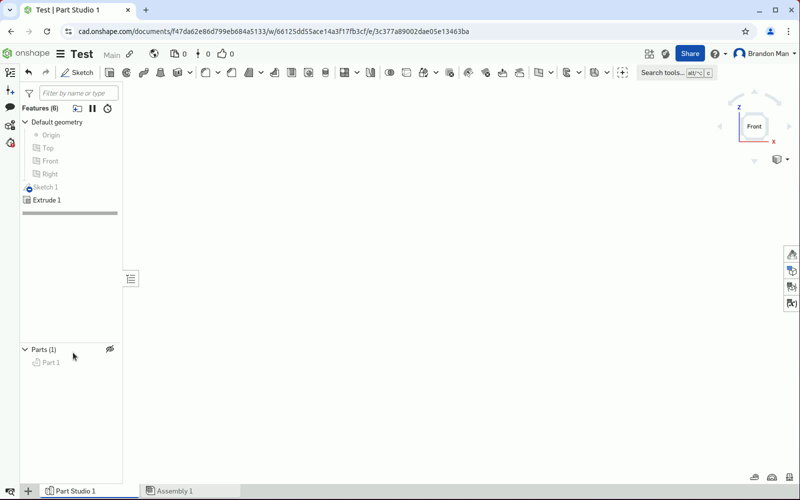
mouse_move(73, 352)
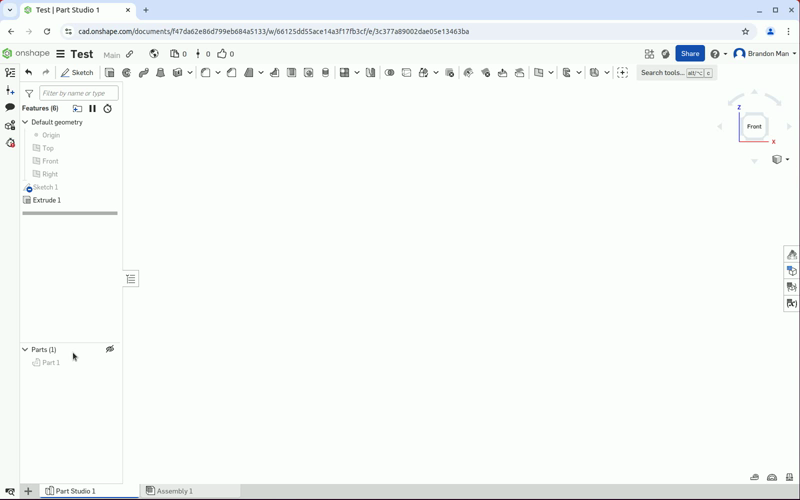
key(shift+y)
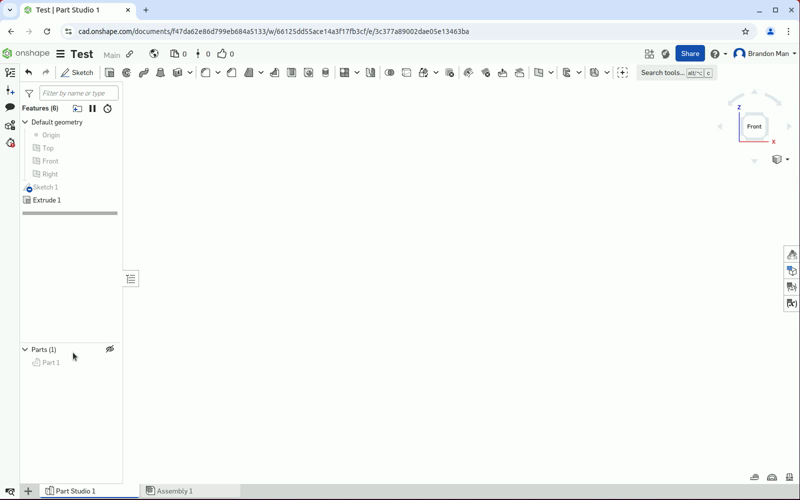
key(shift+s)
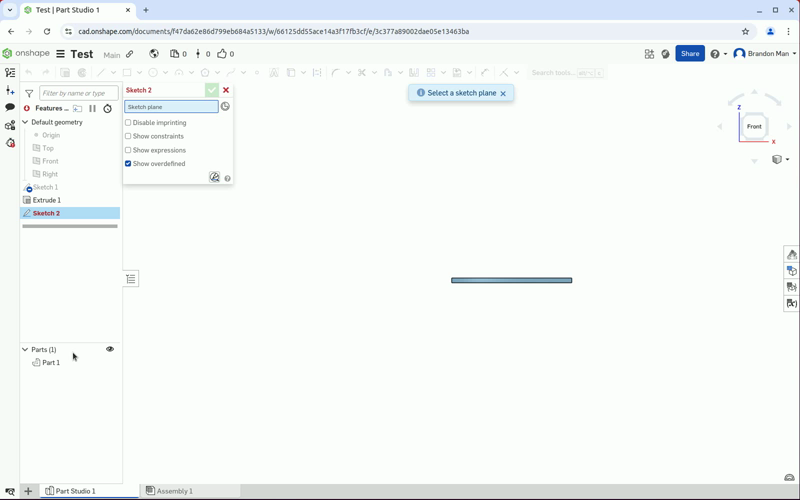
mouse_move(73, 163)
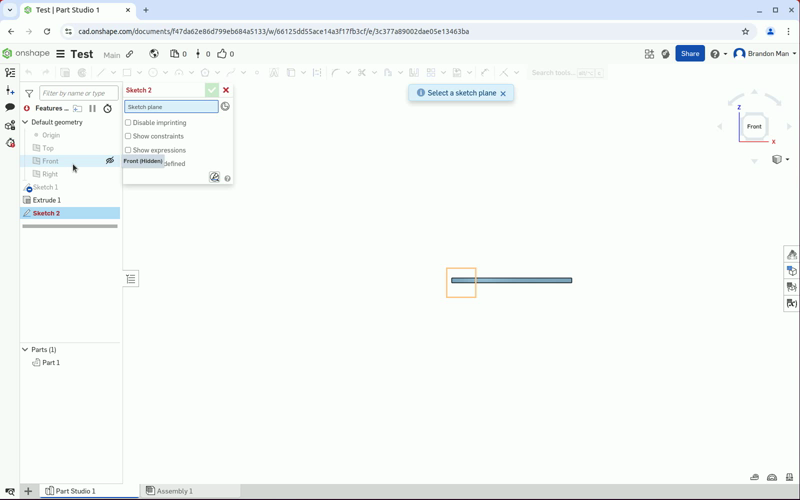
click(73, 163)
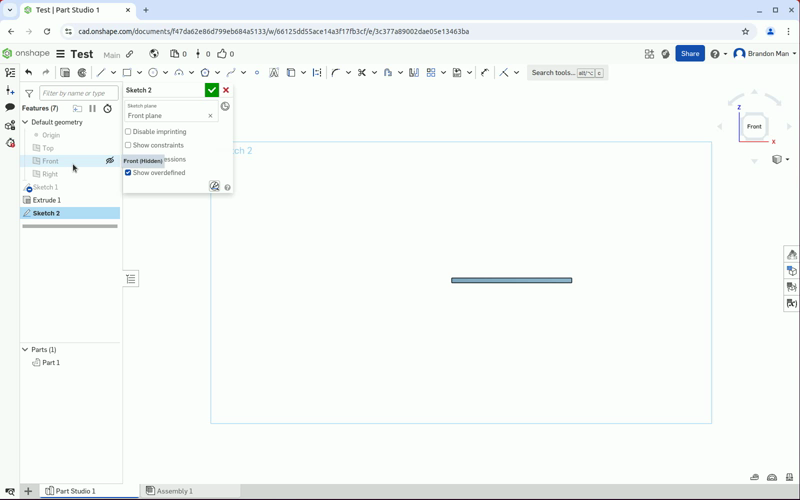
mouse_move(73, 352)
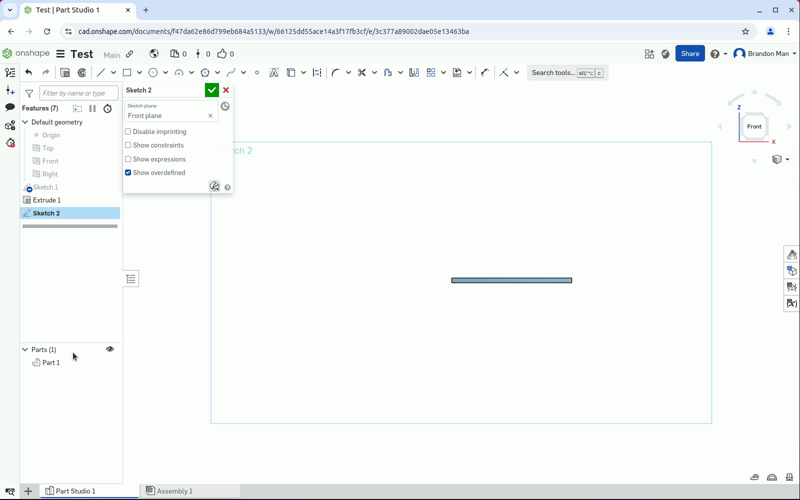
key(y)
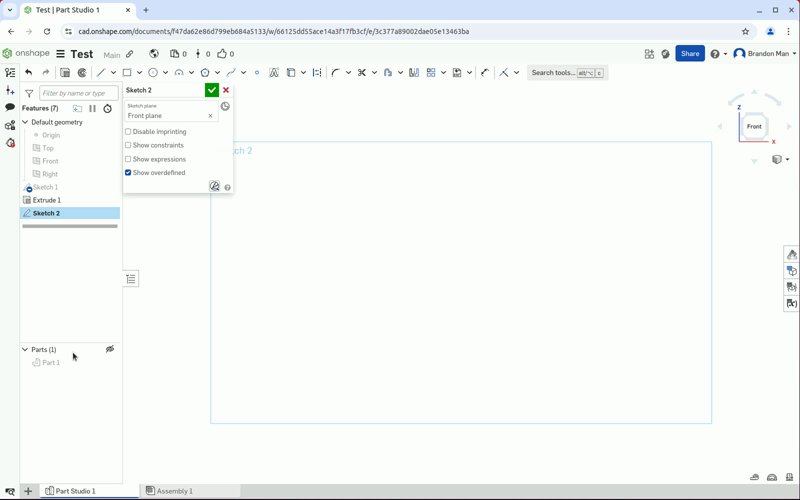
key(c)
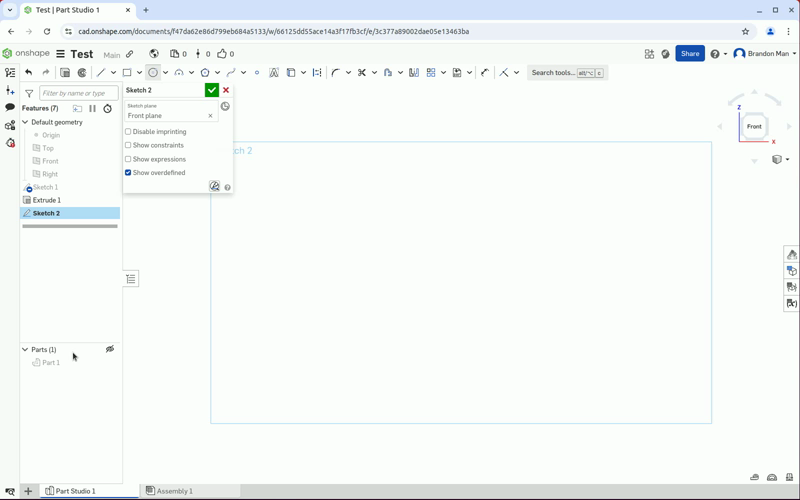
key_down(shift)
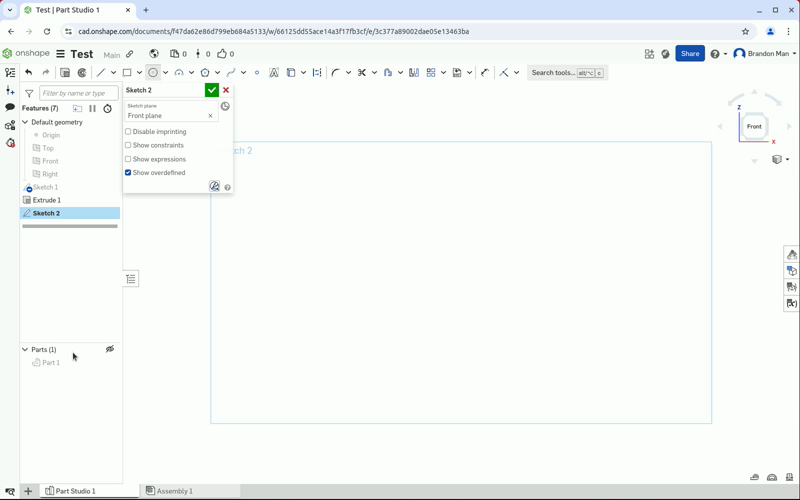
mouse_move(432, 264)
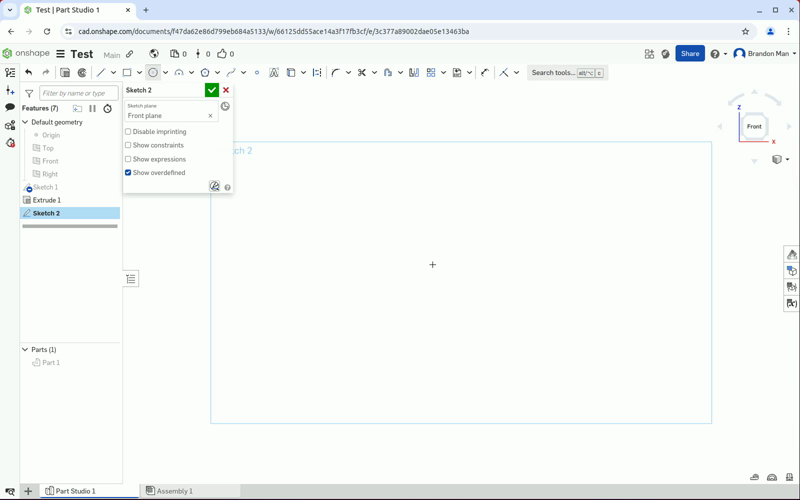
click(432, 264)
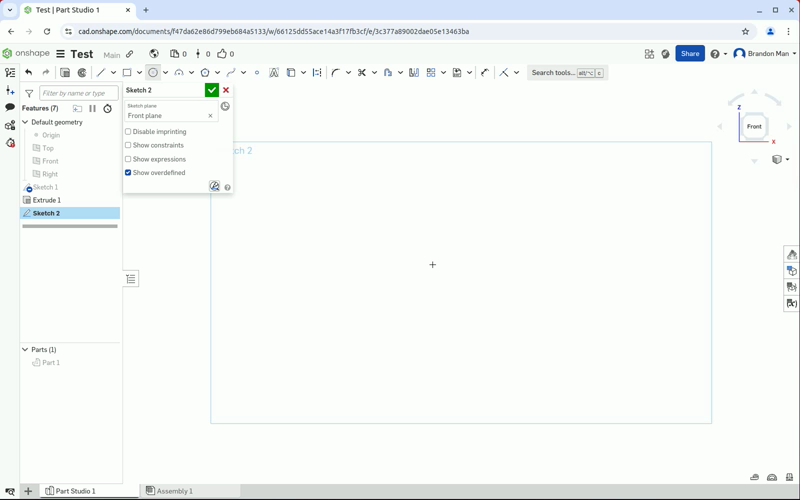
key_up(shift)
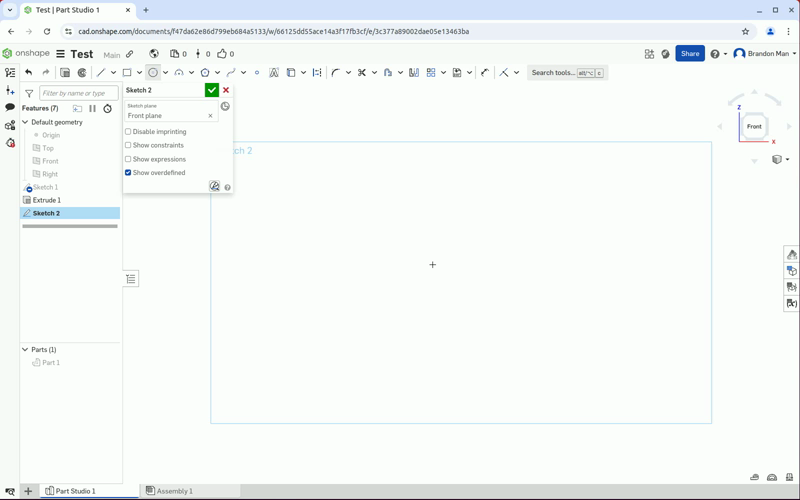
mouse_move(458, 264)
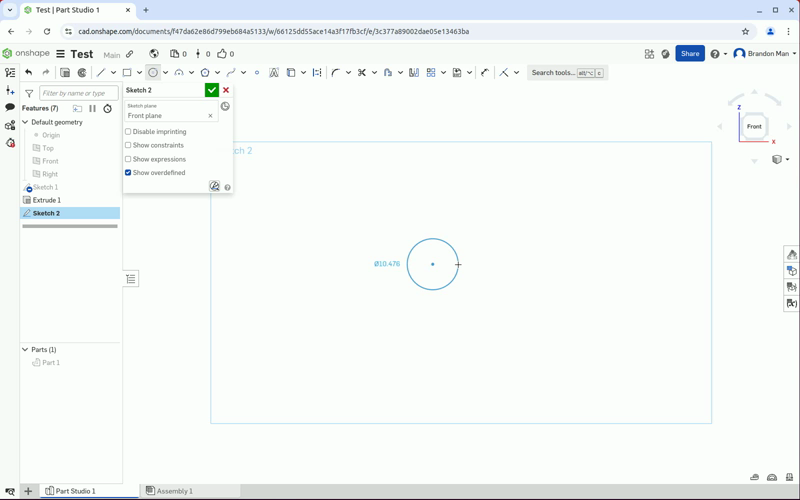
click(458, 264)
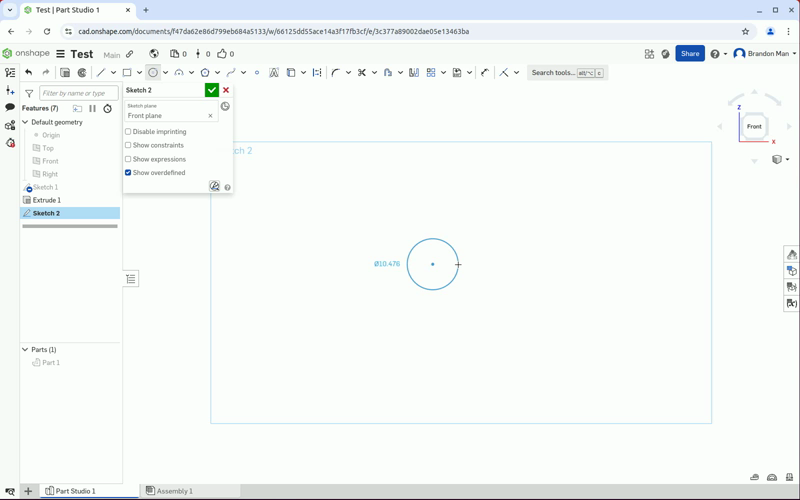
key(esc)
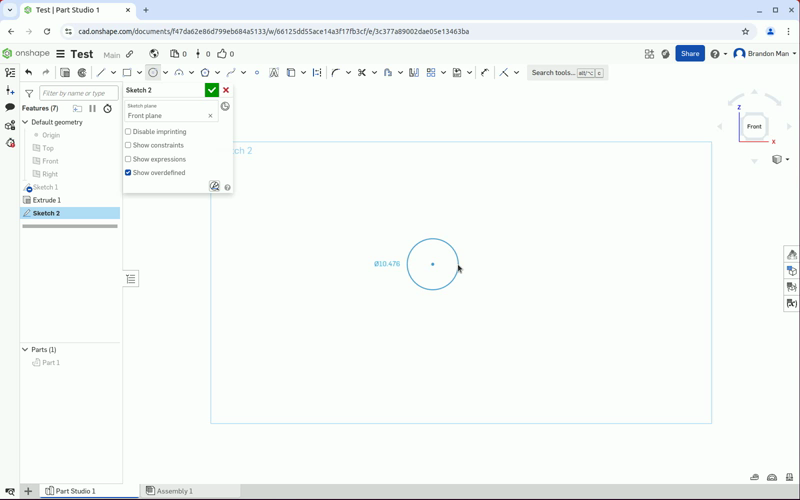
mouse_move(410, 268)
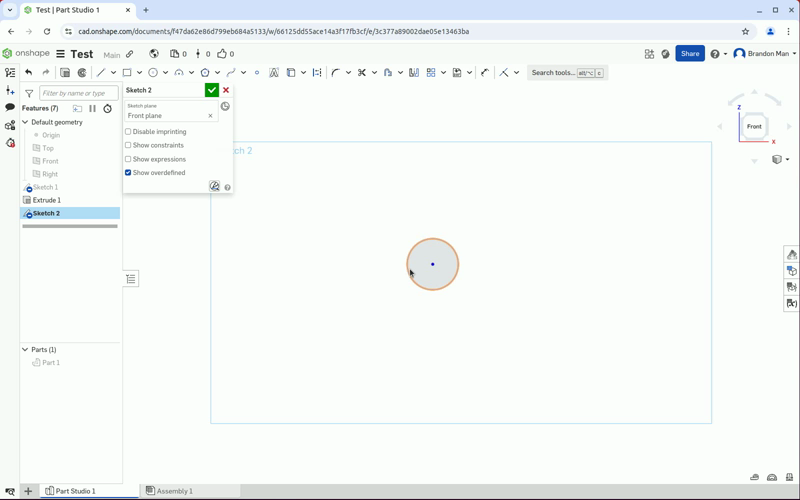
click(410, 268)
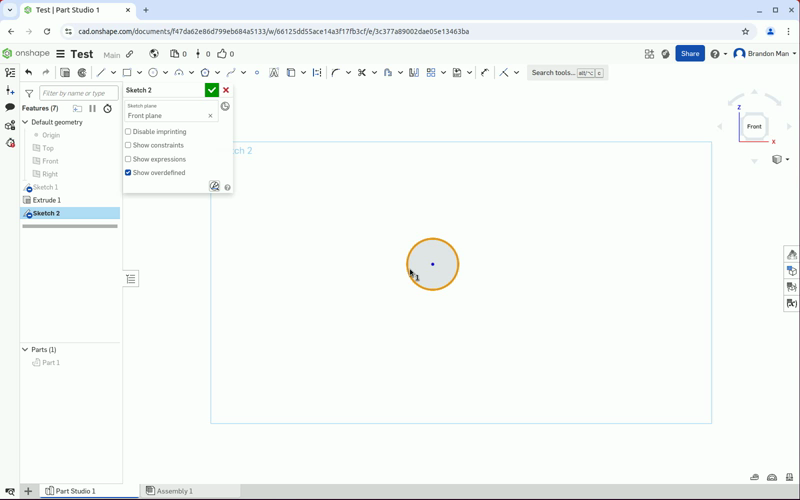
mouse_move(73, 352)
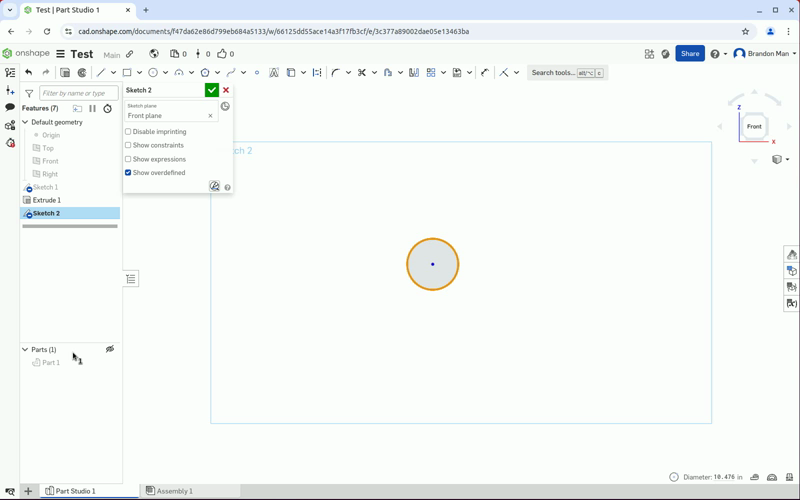
key(shift+y)
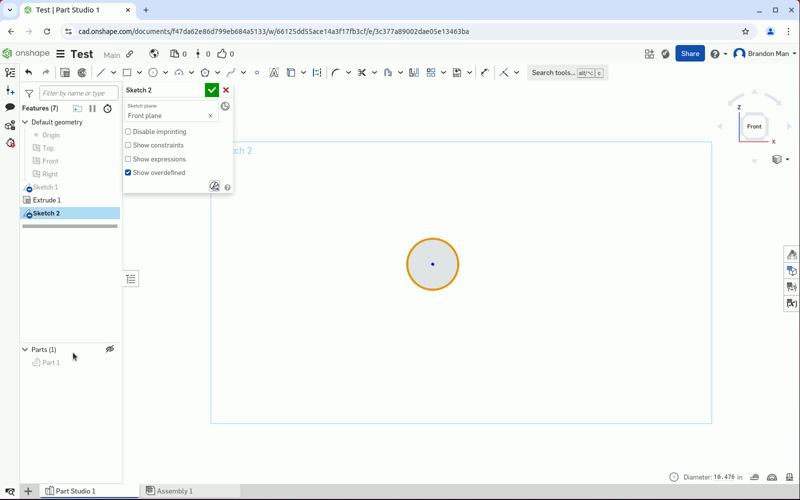
key(shift+e)
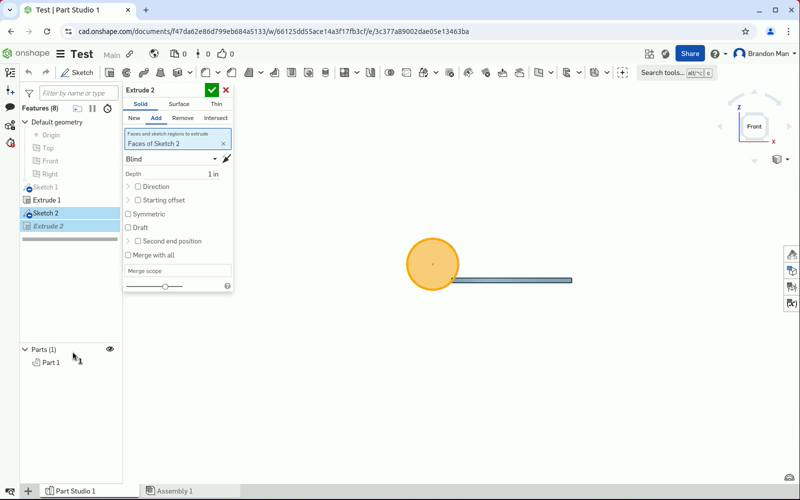
mouse_move(143, 106)
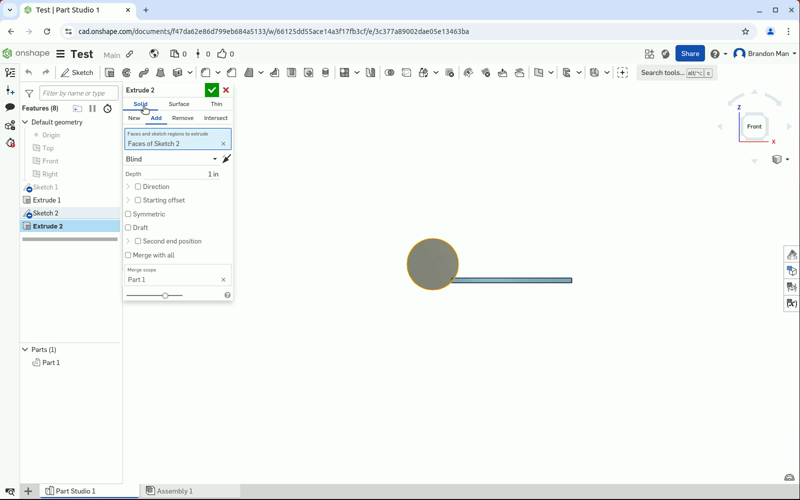
click(143, 106)
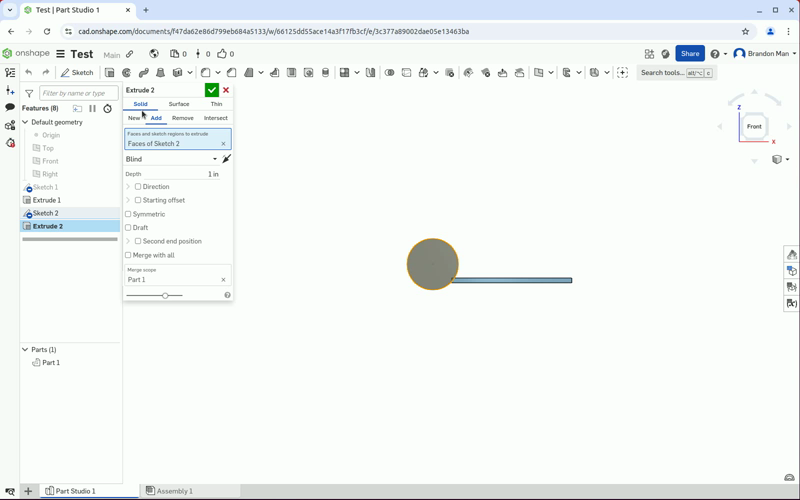
mouse_move(137, 120)
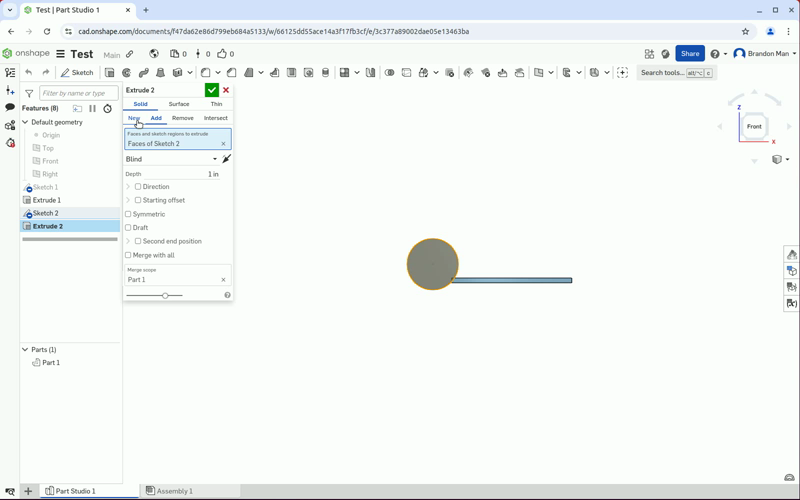
click(137, 120)
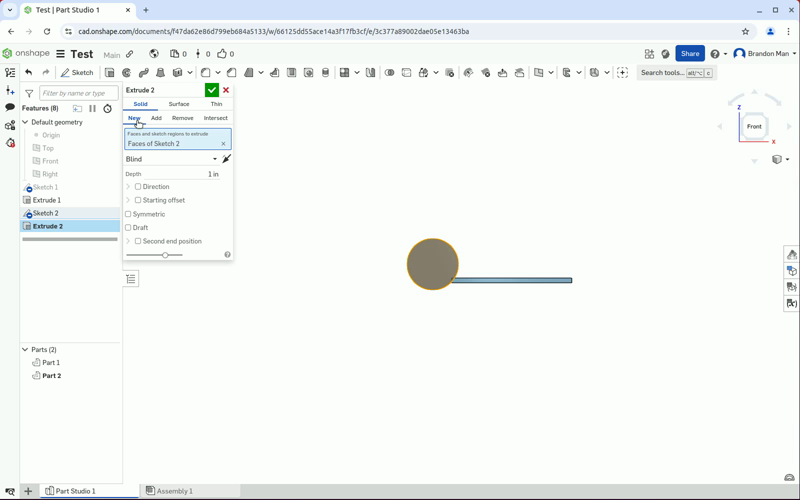
key(tab, 4)
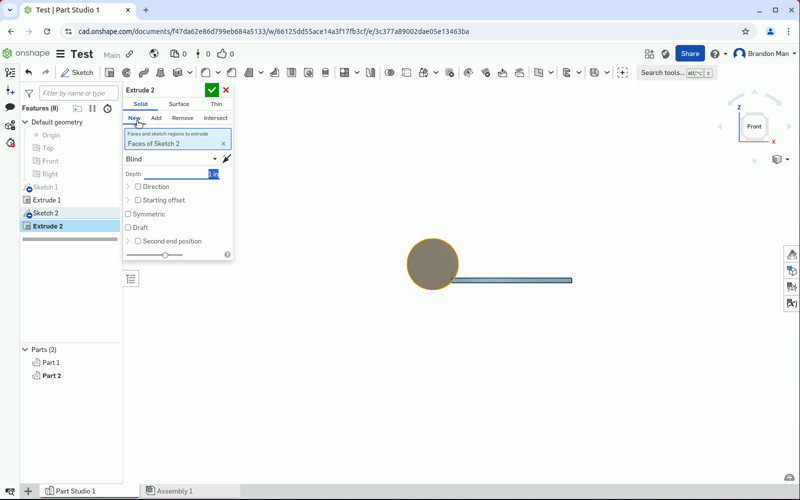
text(17.331)
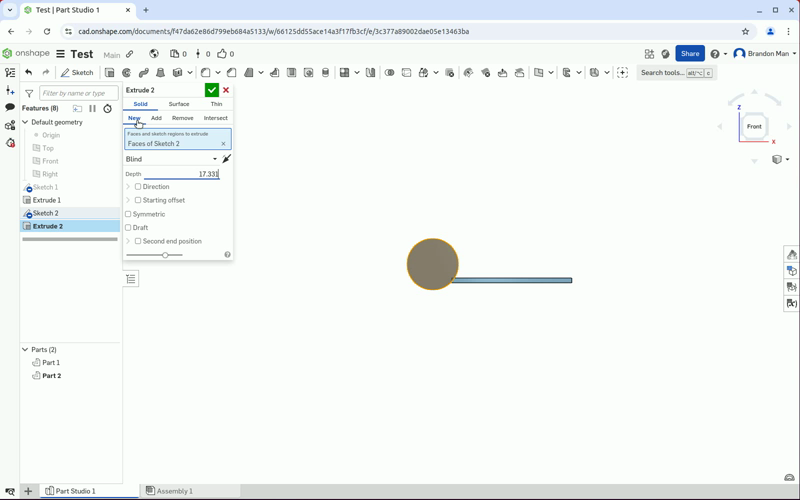
key(enter)
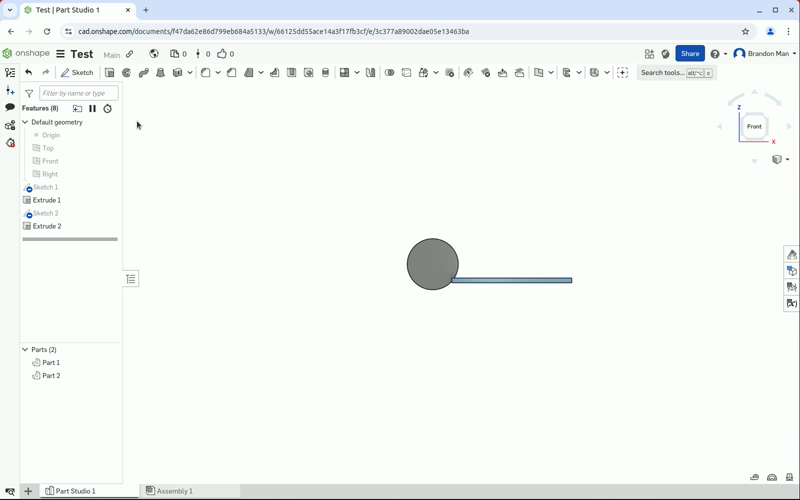
key(shift+h)
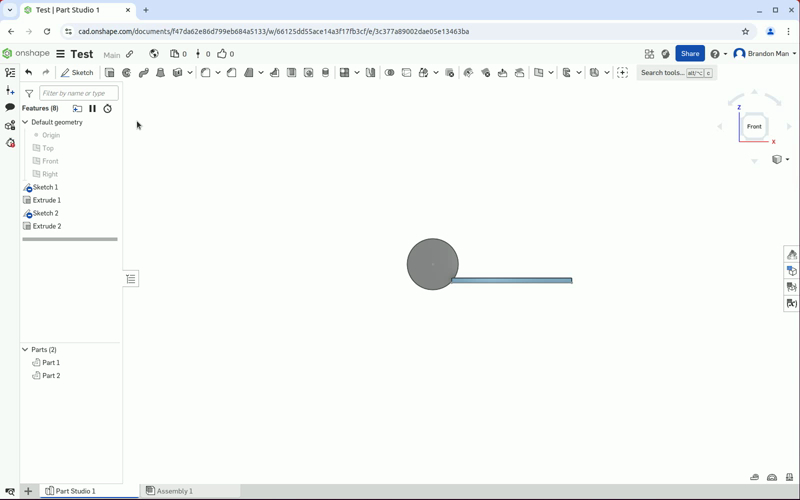
key(shift+h)
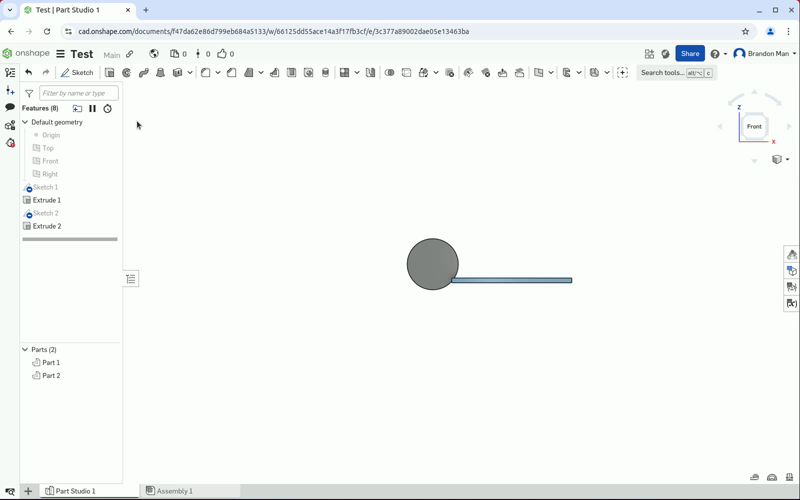
mouse_move(73, 189)
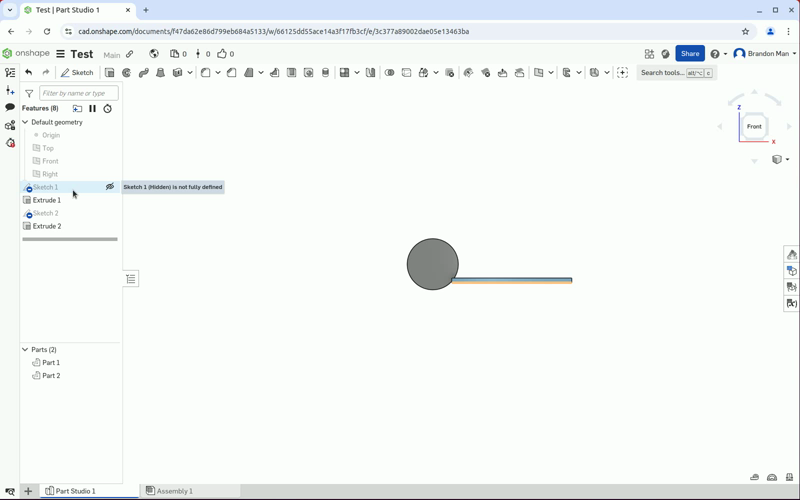
click(73, 189)
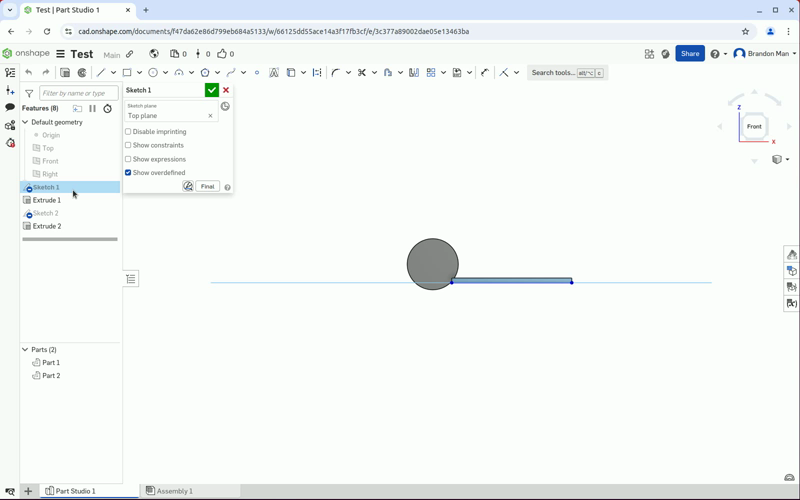
mouse_move(229, 92)
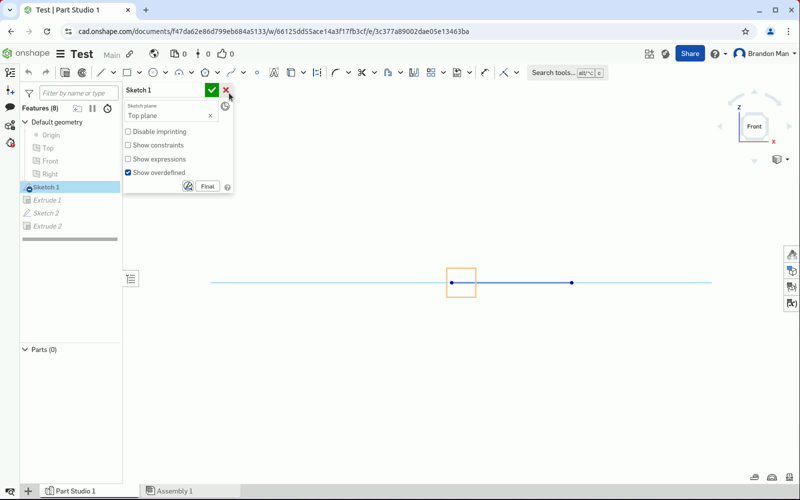
click(229, 92)
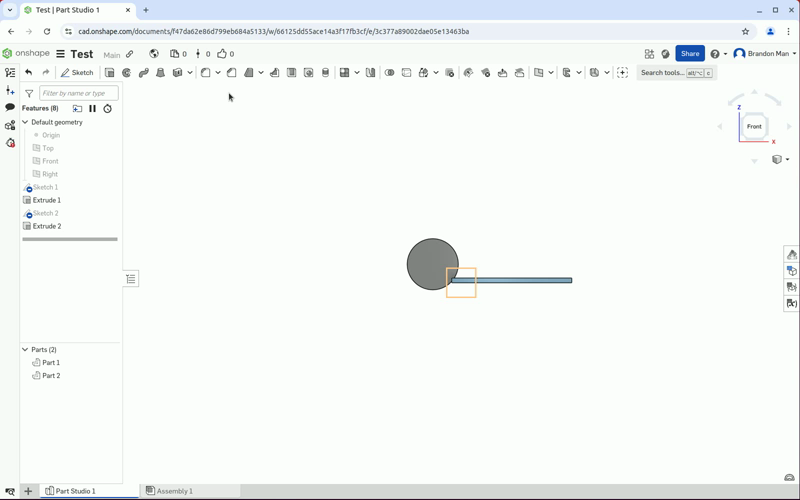
mouse_move(541, 75)
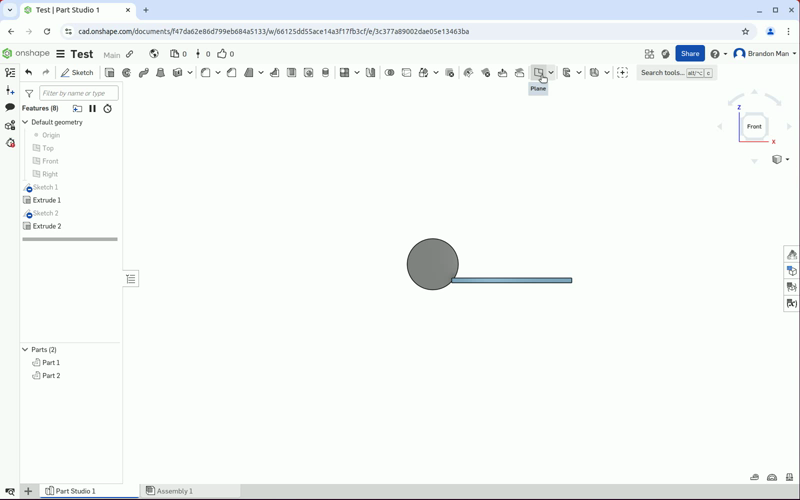
click(541, 75)
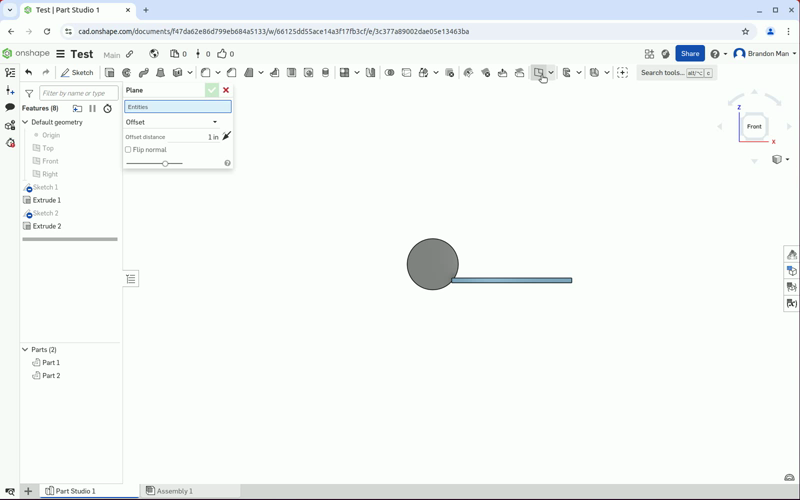
mouse_move(73, 163)
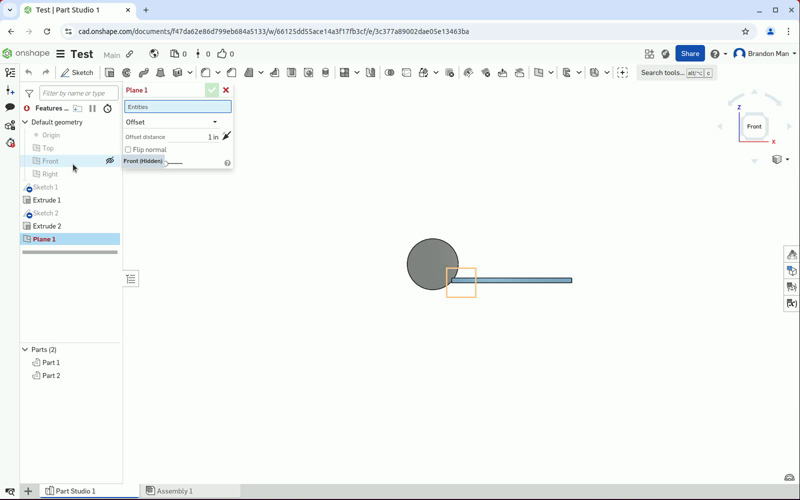
click(73, 163)
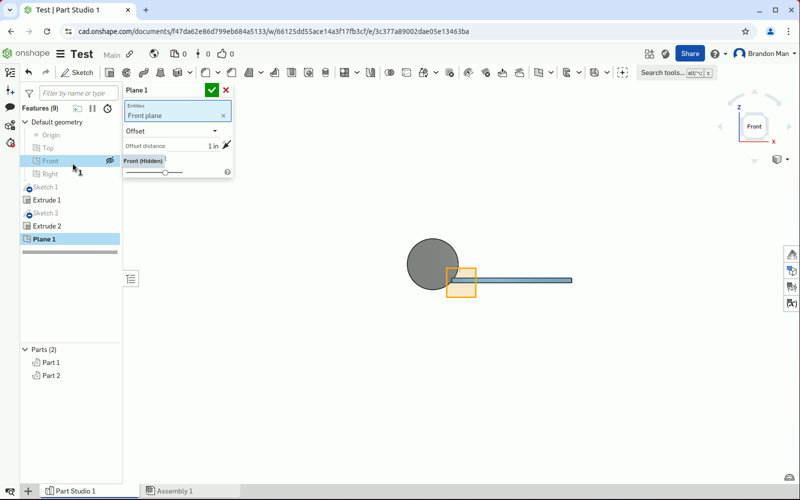
key(tab, 2)
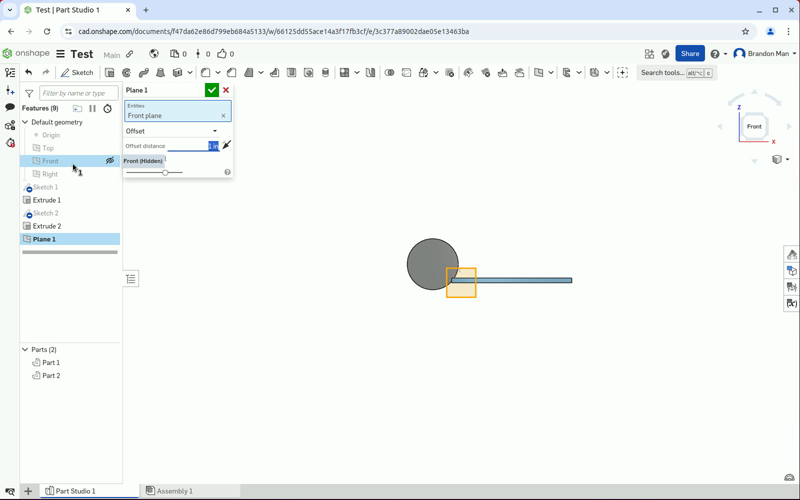
text(17.316)
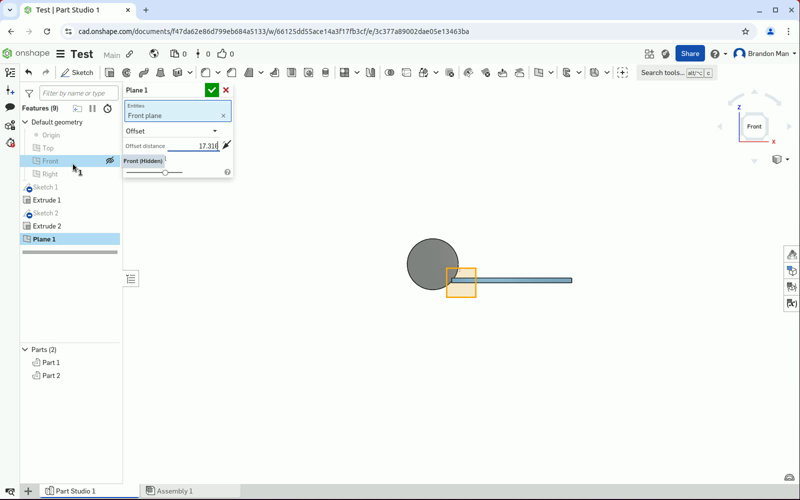
key(enter, 2)
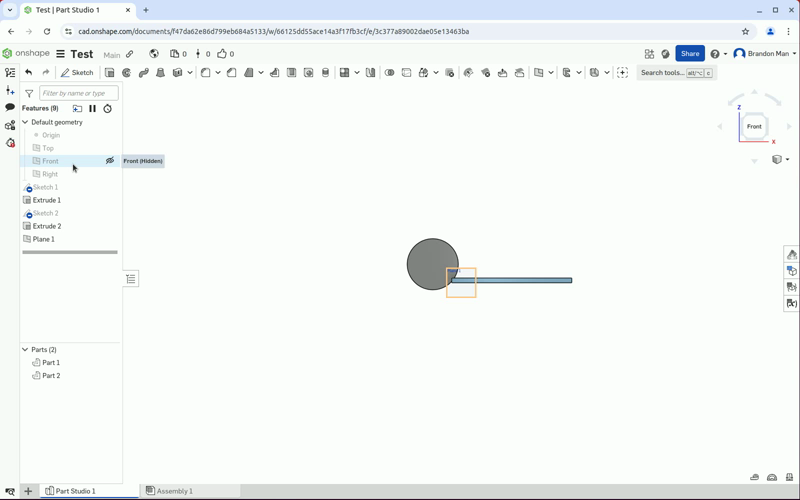
key(shift+s)
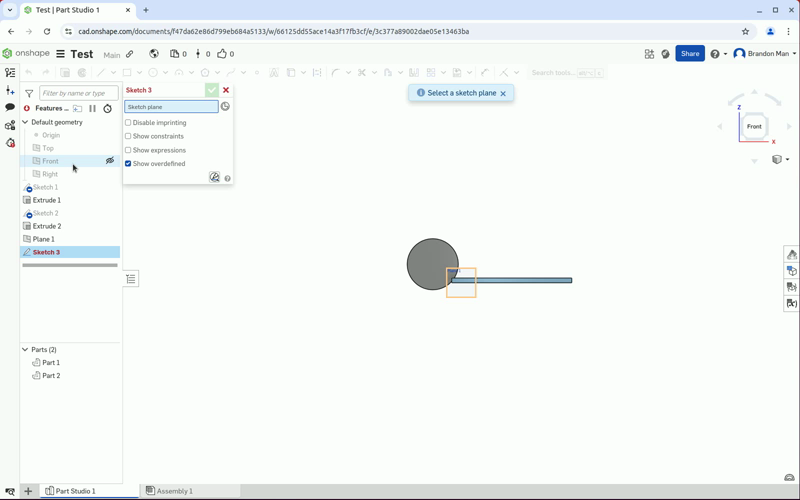
mouse_move(73, 241)
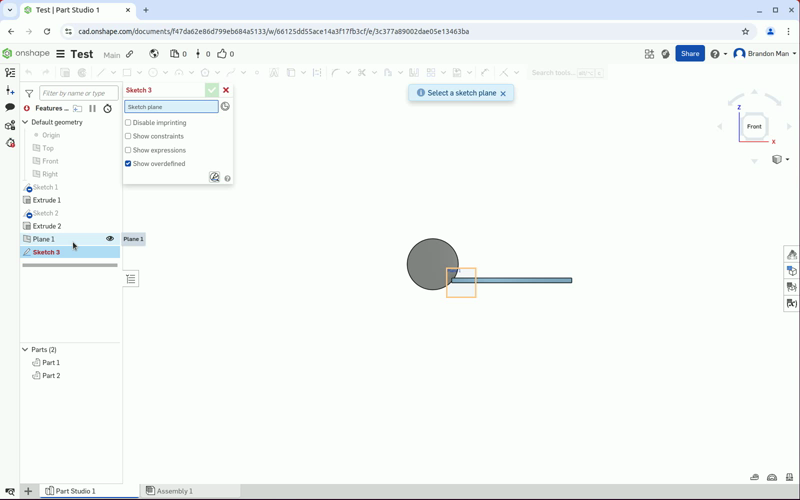
click(73, 241)
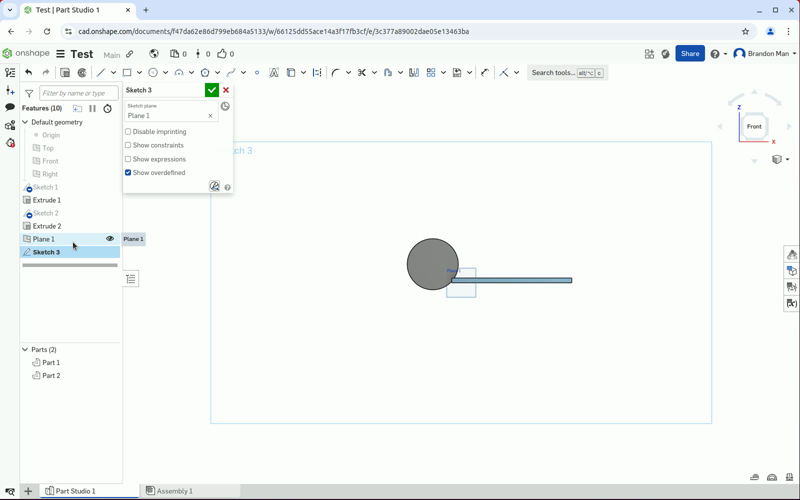
mouse_move(73, 352)
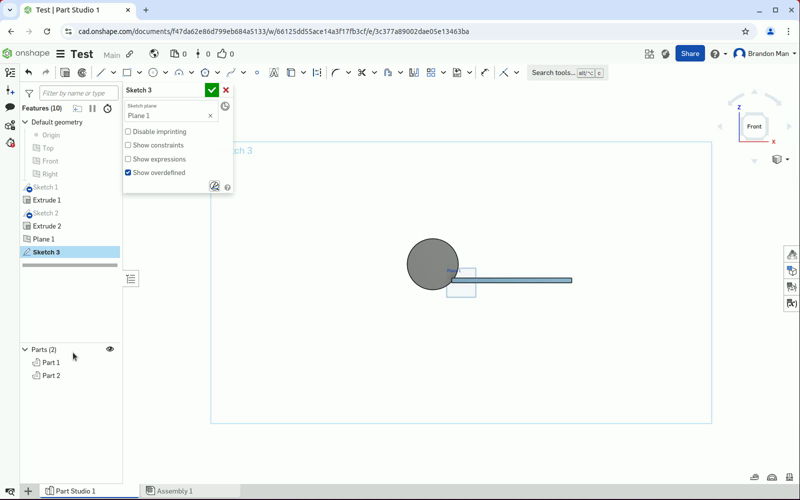
key(y)
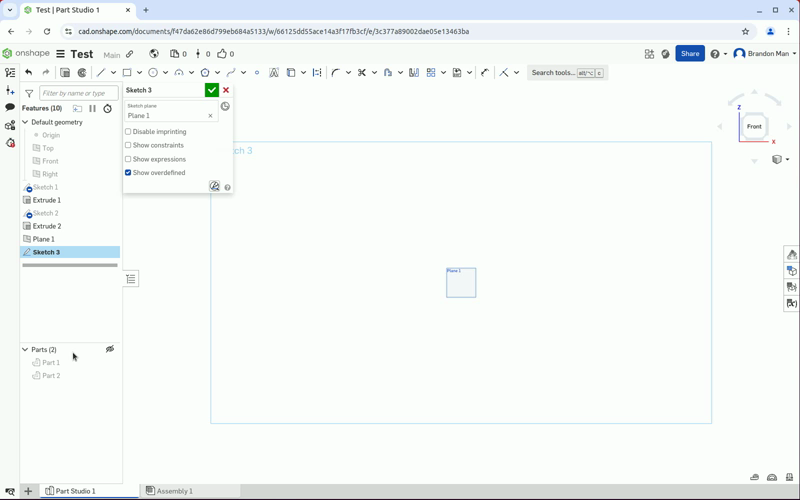
key(c)
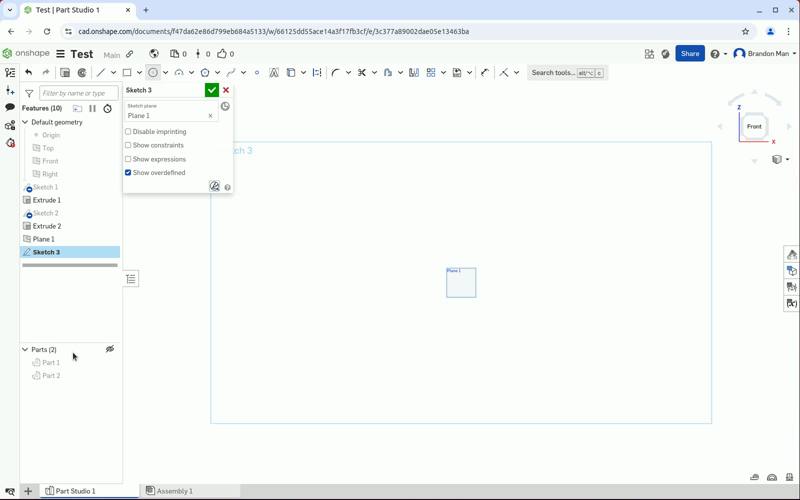
key_down(shift)
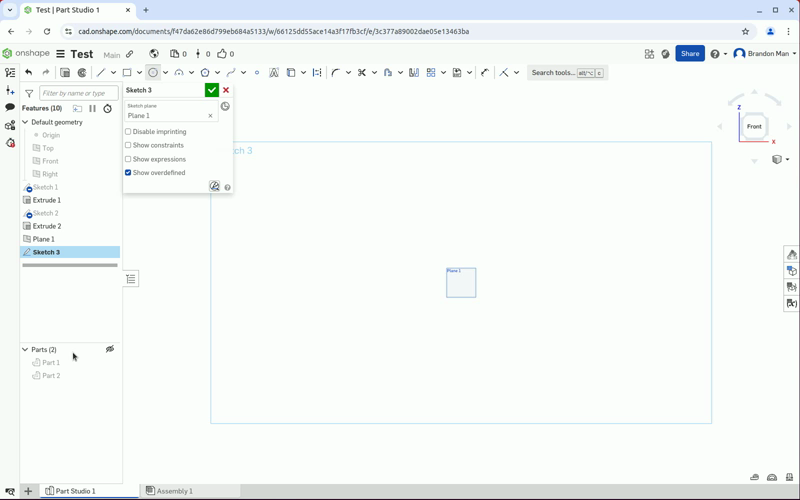
mouse_move(431, 264)
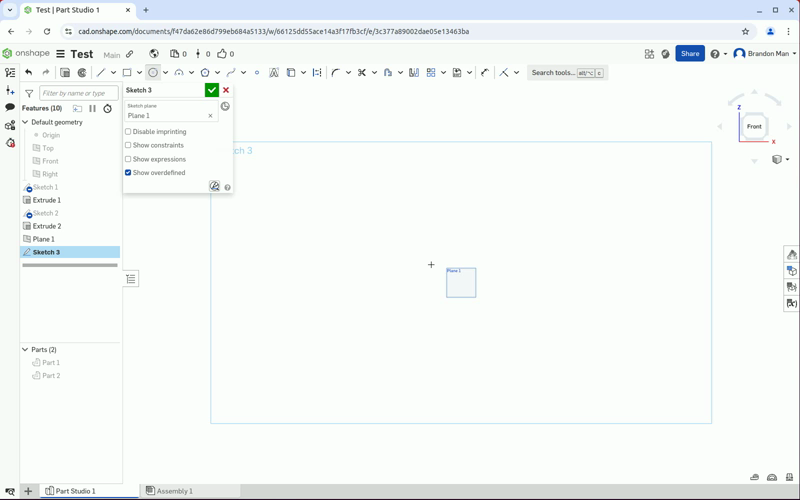
click(431, 264)
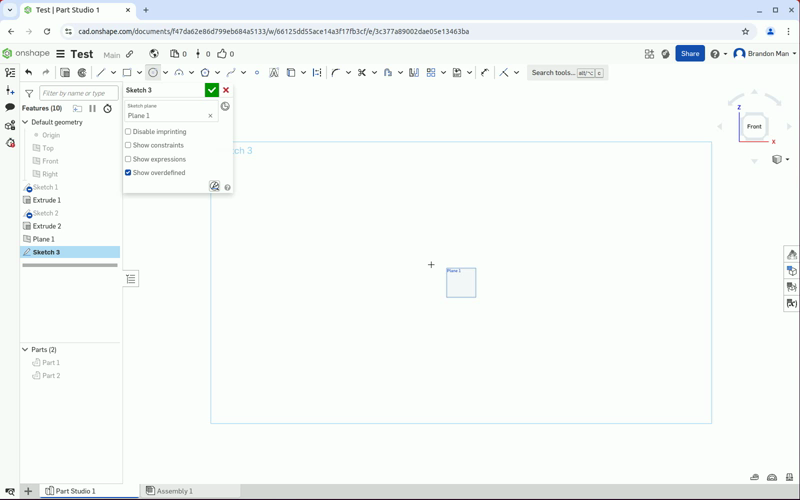
key_up(shift)
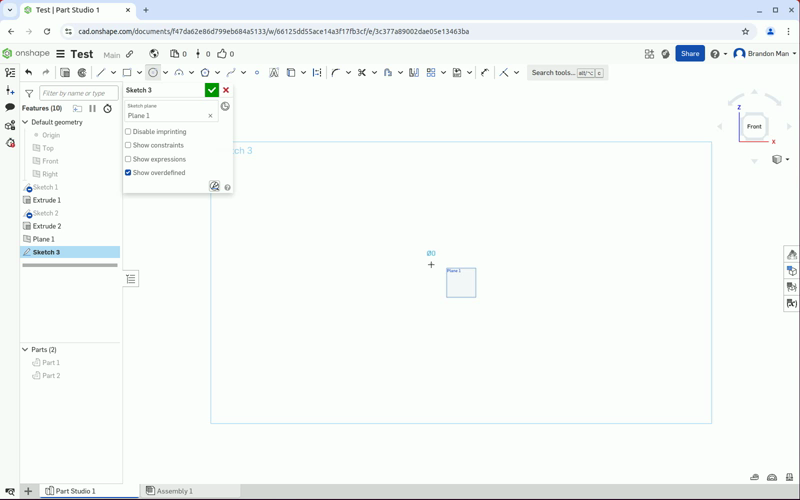
mouse_move(438, 264)
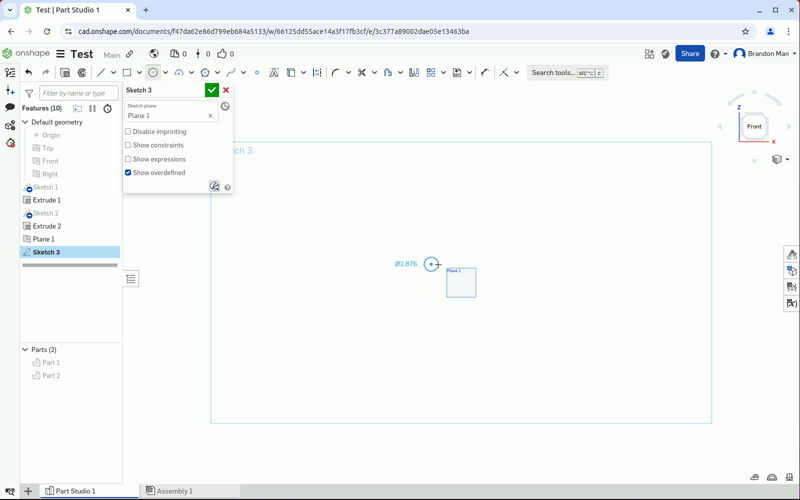
click(438, 264)
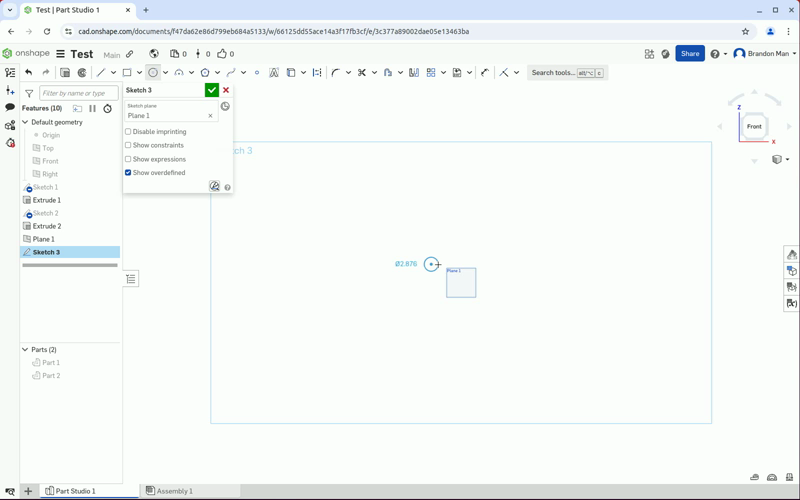
key(esc)
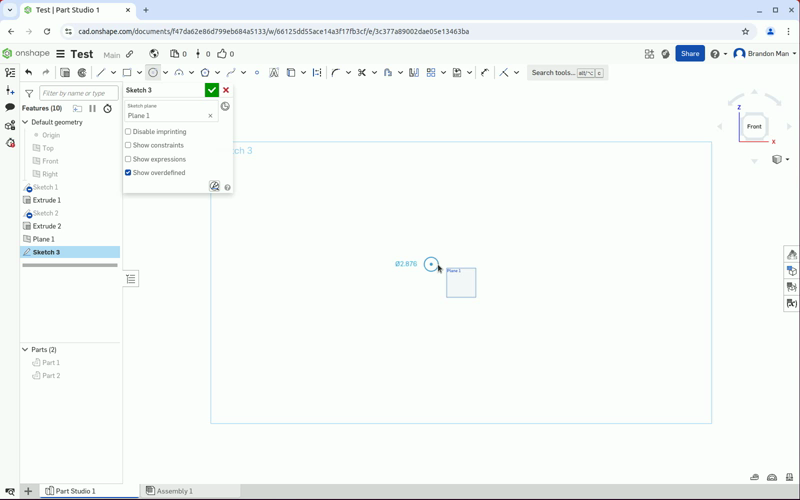
mouse_move(426, 263)
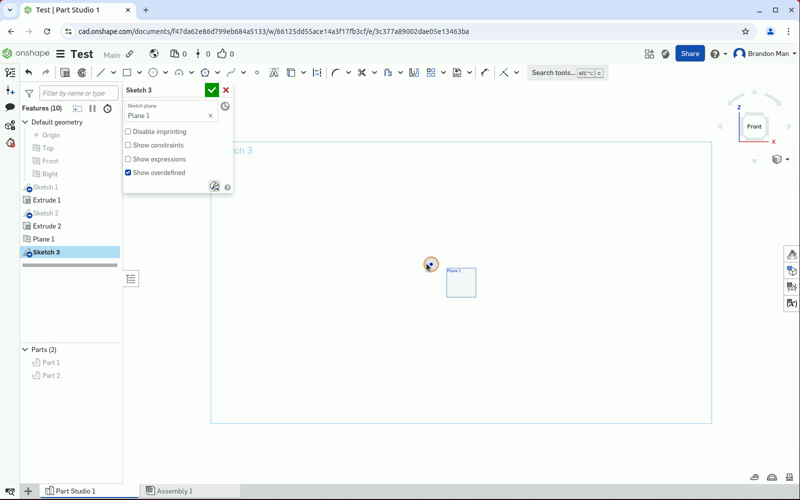
scroll(6)
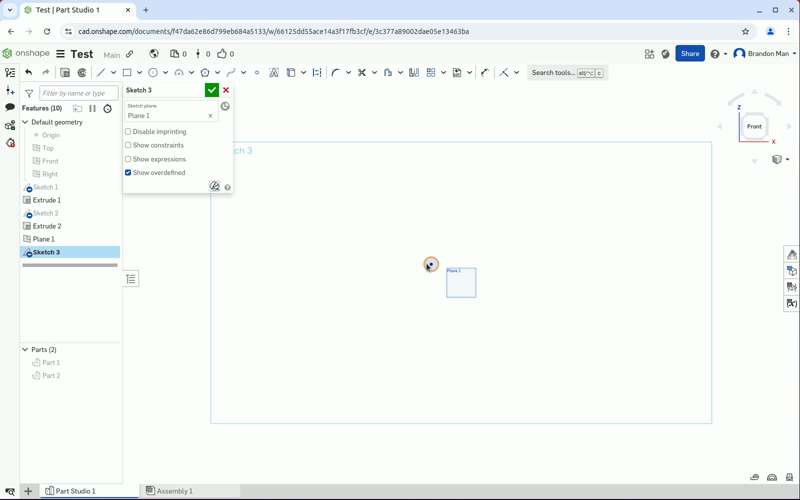
scroll(6)
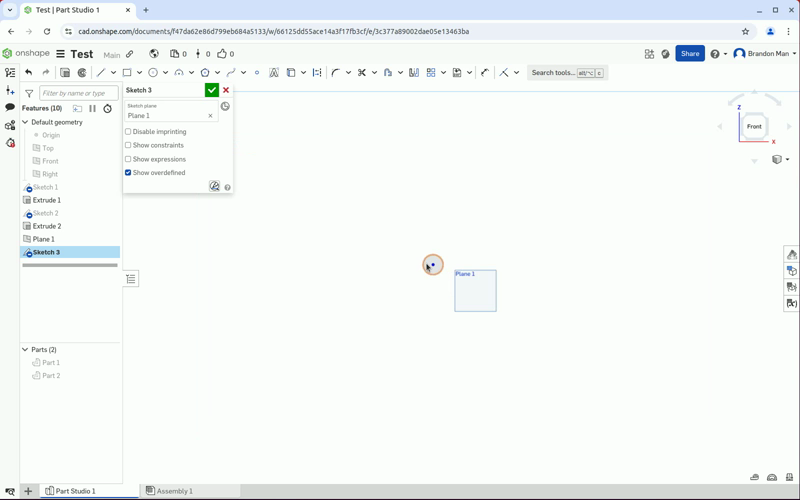
scroll(6)
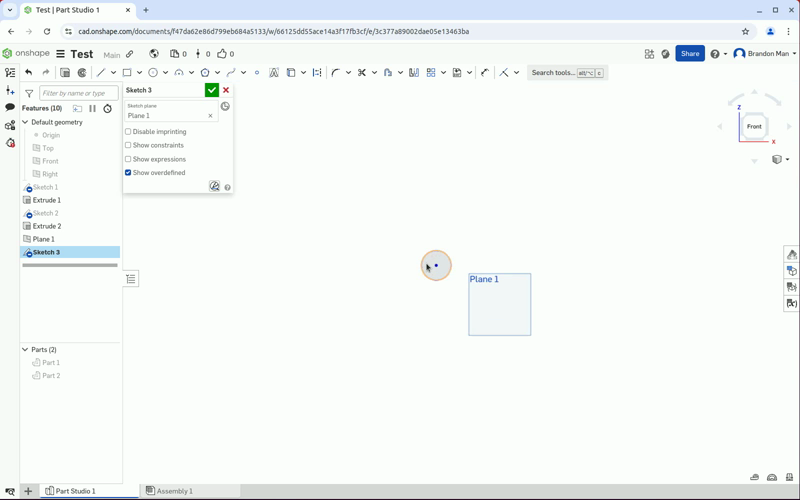
scroll(6)
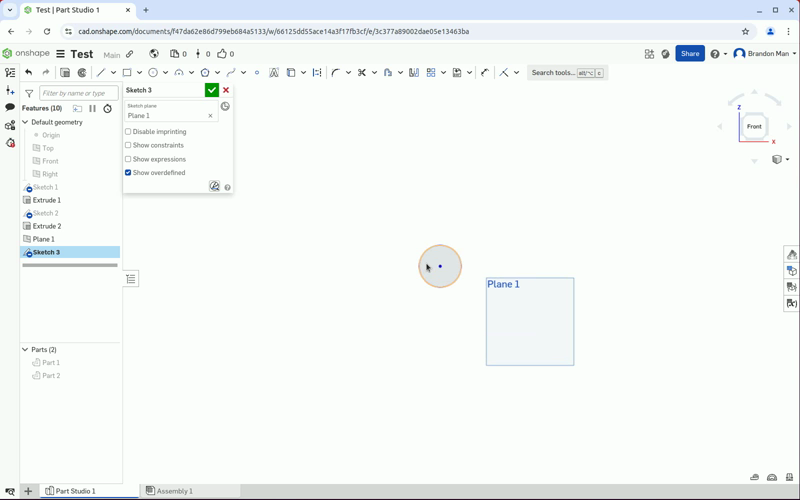
scroll(6)
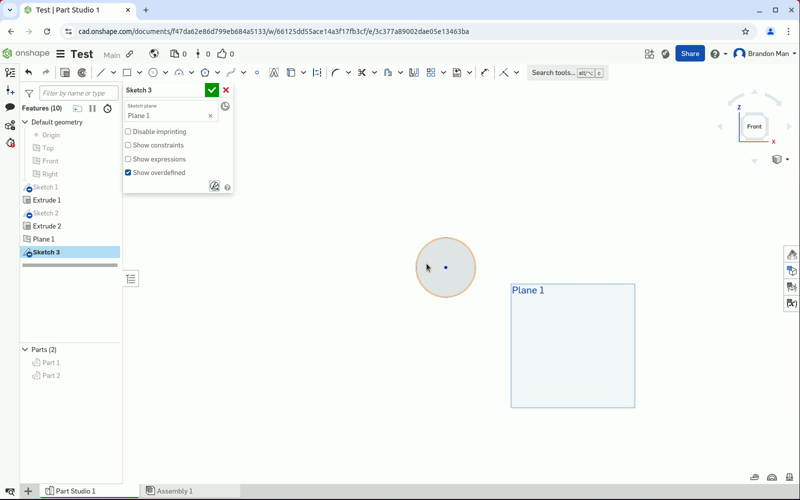
scroll(6)
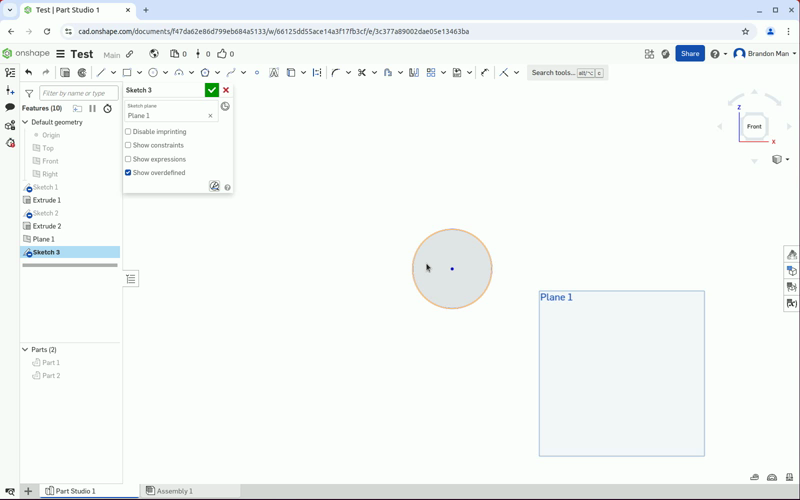
scroll(6)
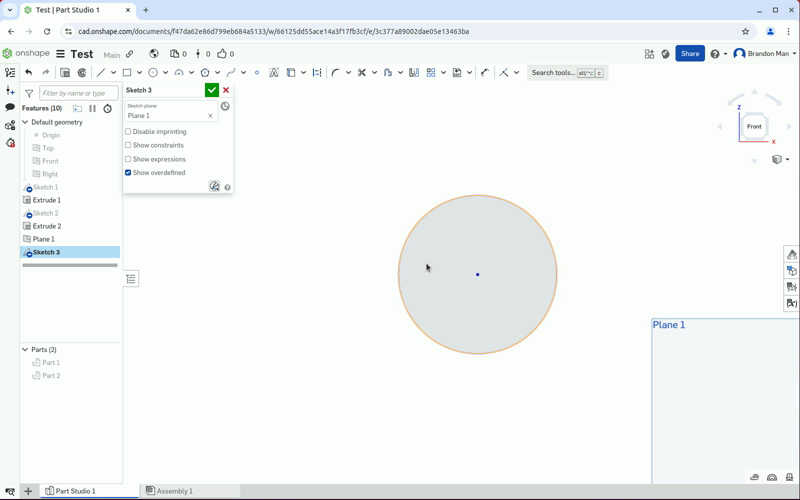
click(426, 263)
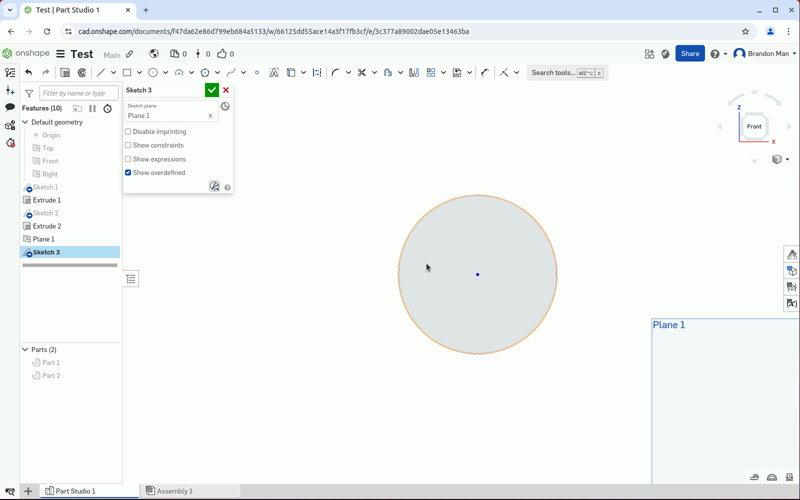
scroll(-6)
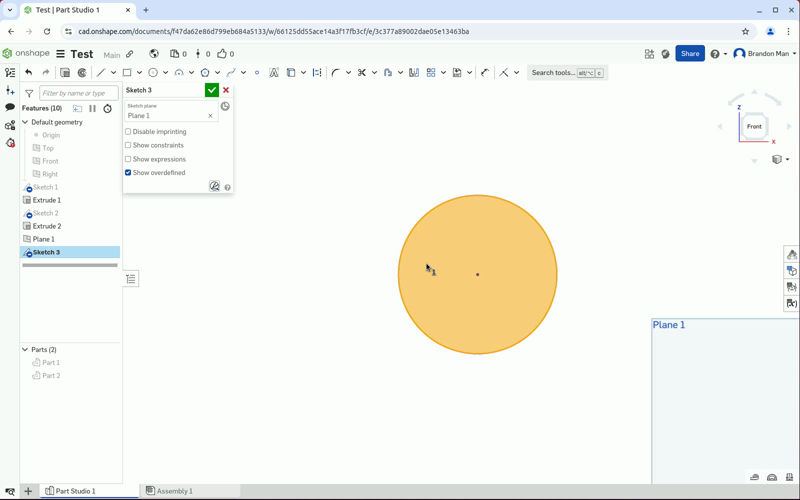
scroll(-6)
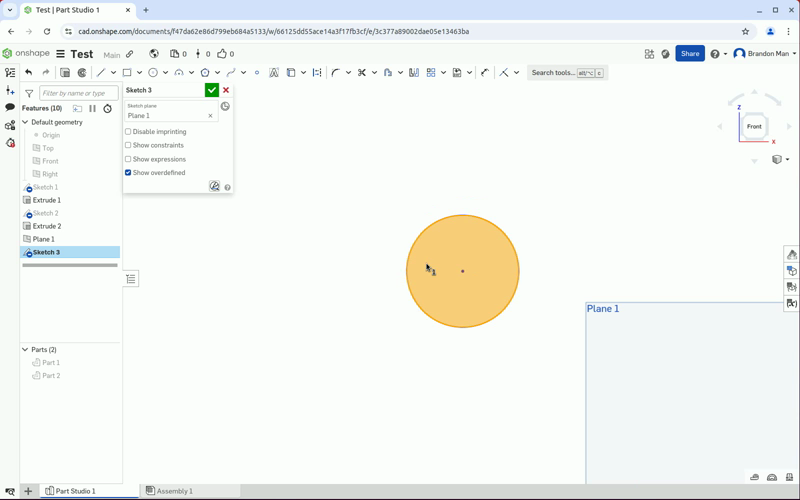
scroll(-6)
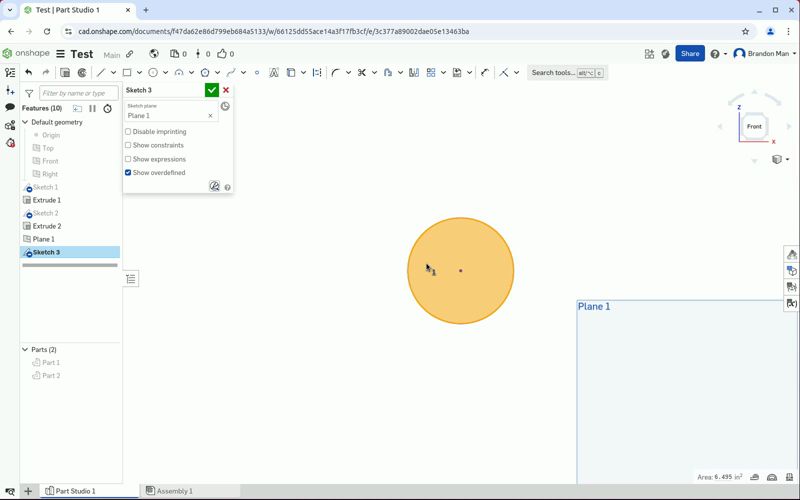
scroll(-6)
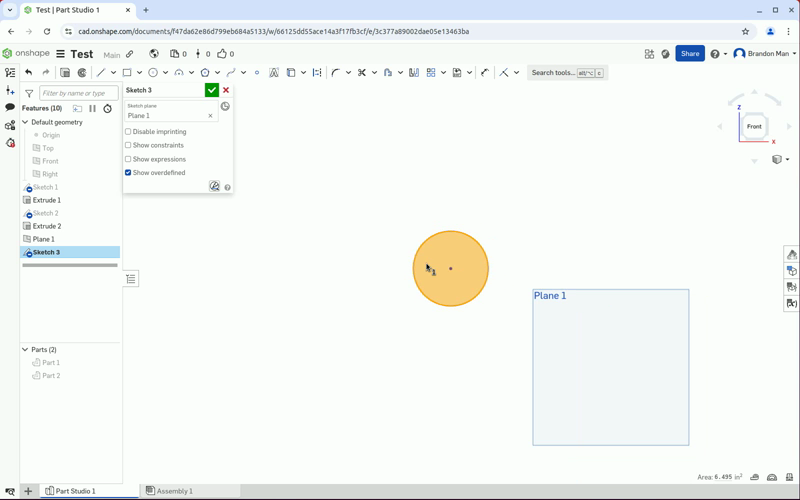
scroll(-6)
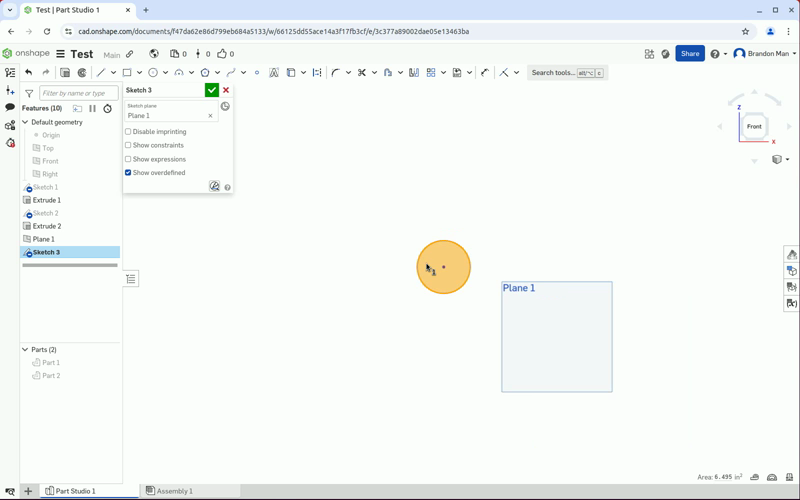
scroll(-6)
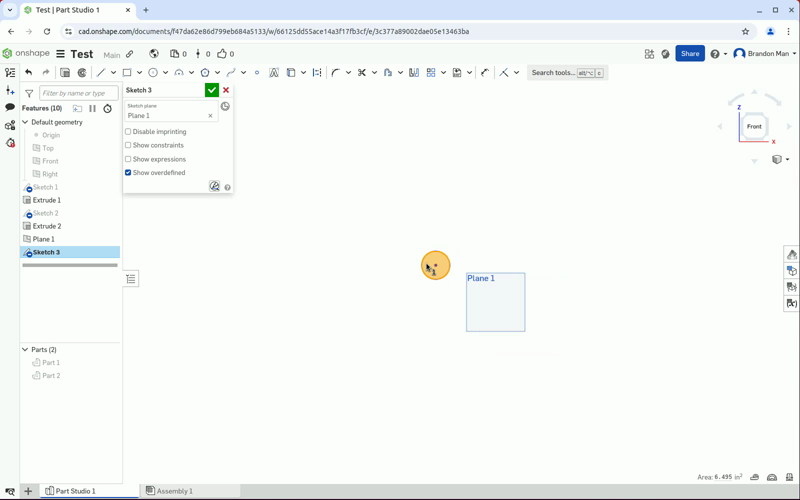
scroll(-6)
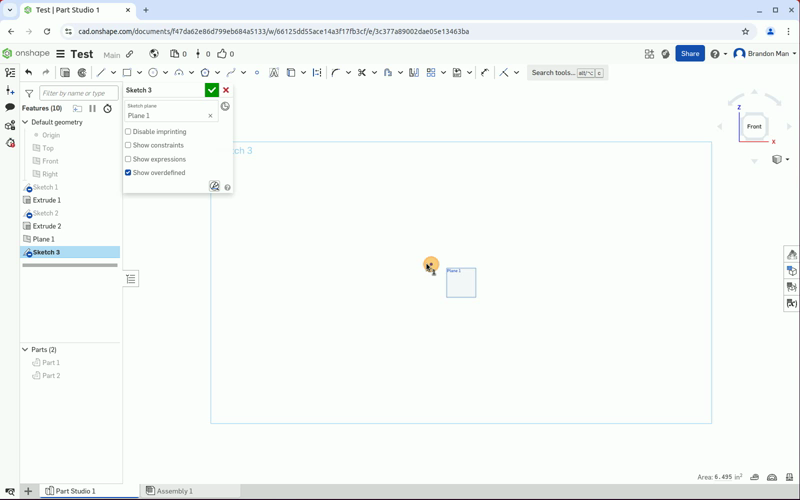
mouse_move(73, 352)
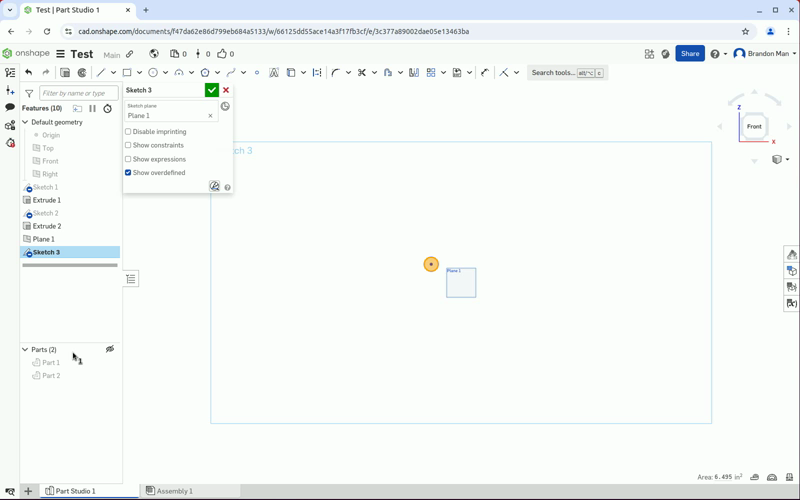
key(shift+y)
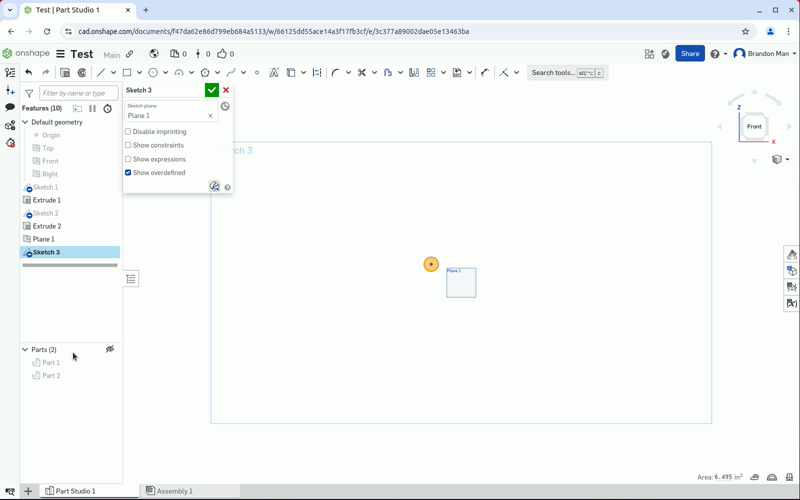
key(shift+e)
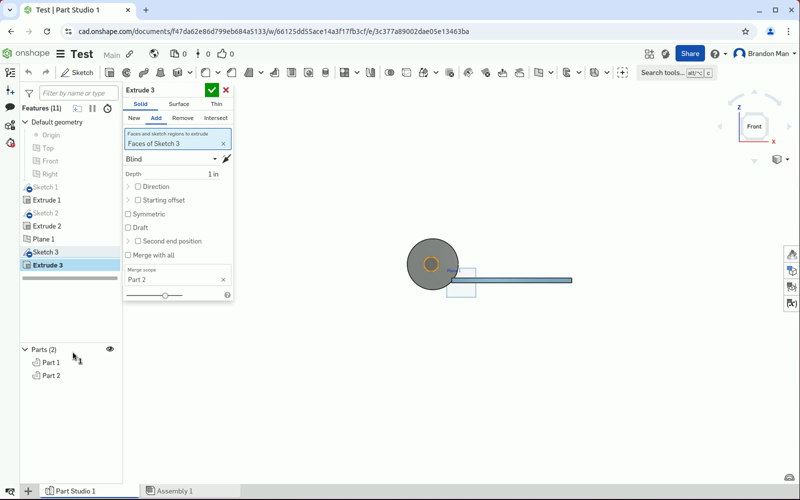
mouse_move(143, 106)
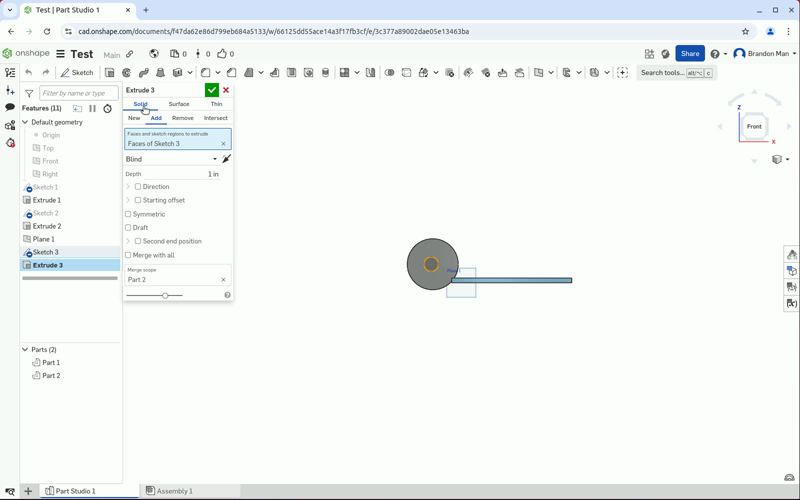
click(143, 106)
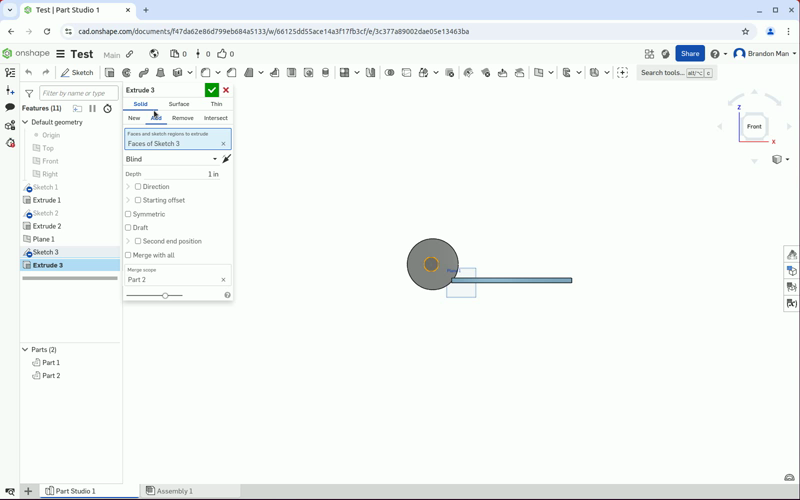
mouse_move(186, 120)
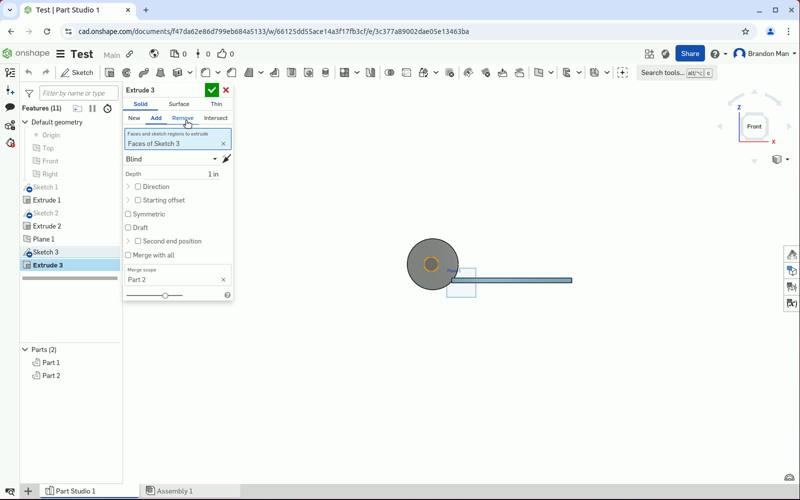
click(186, 120)
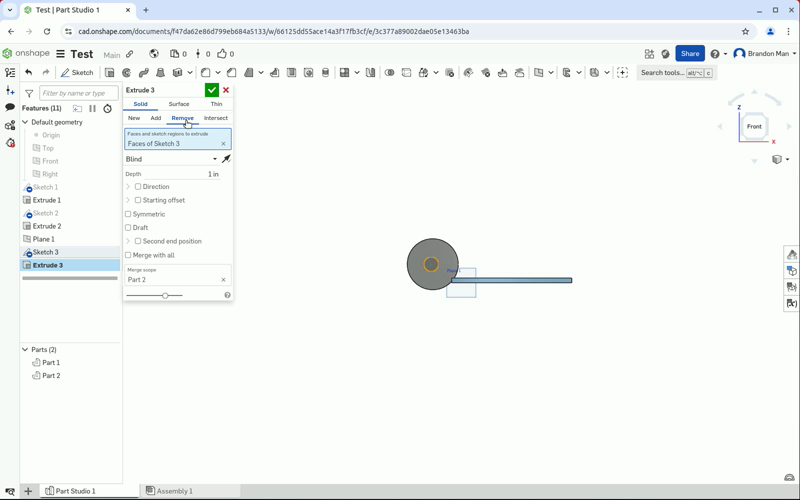
key(tab, 4)
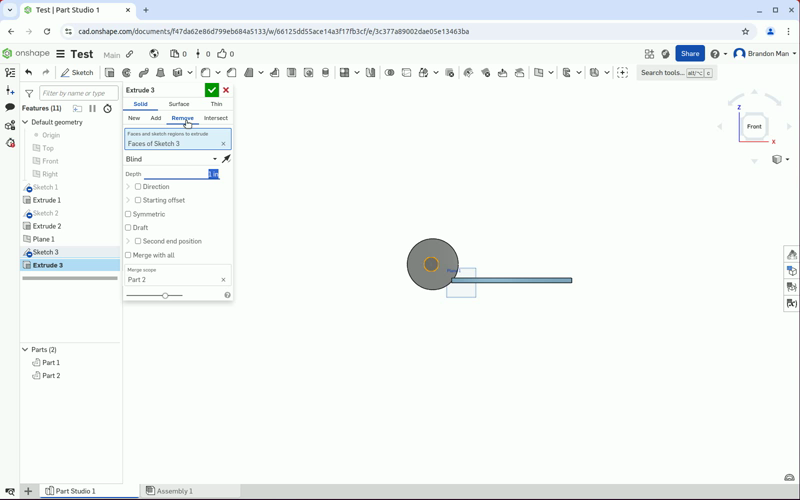
text(17.331)
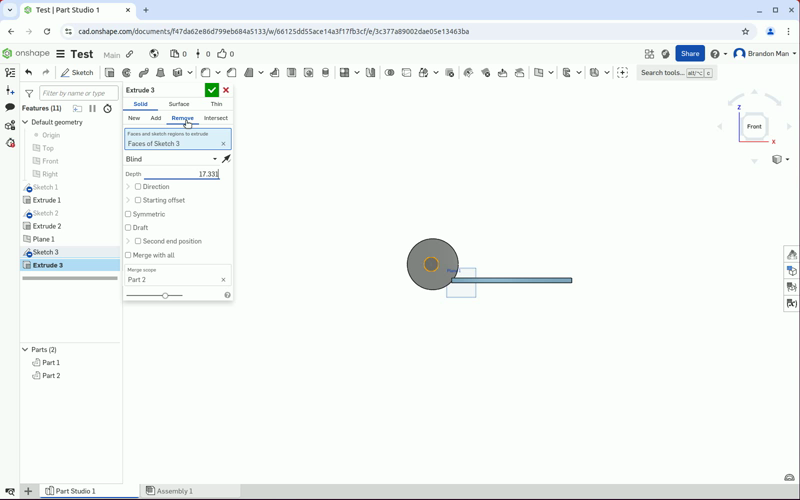
key(tab, 6)
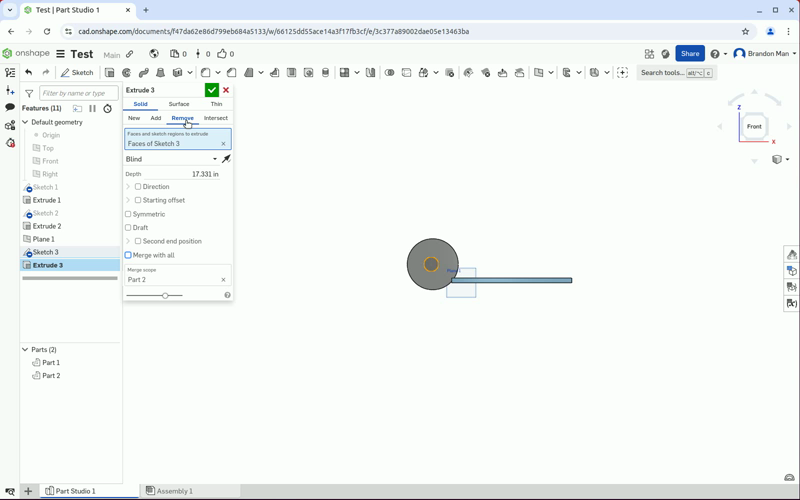
key(space)
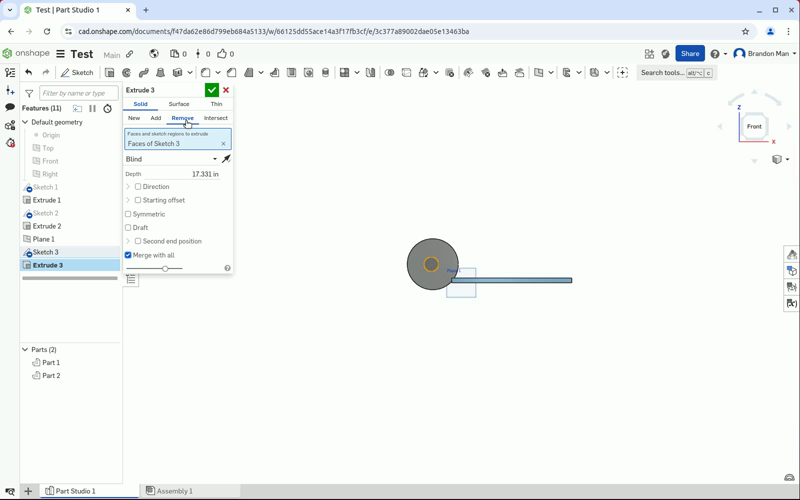
key(enter)
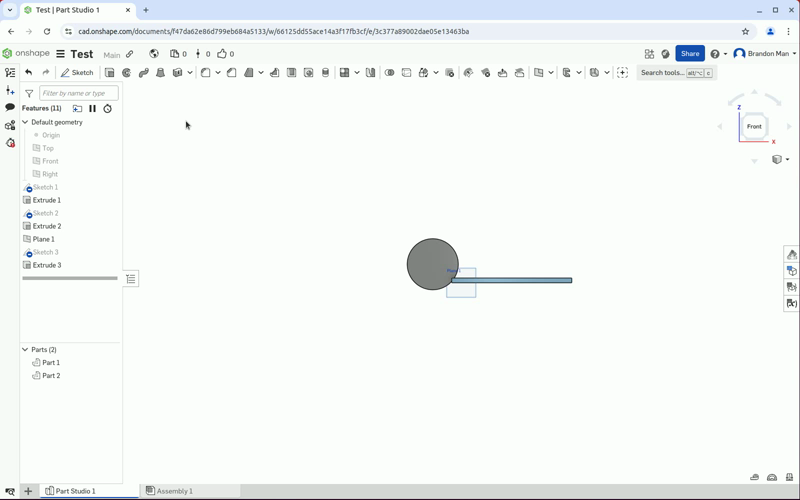
key(shift+h)
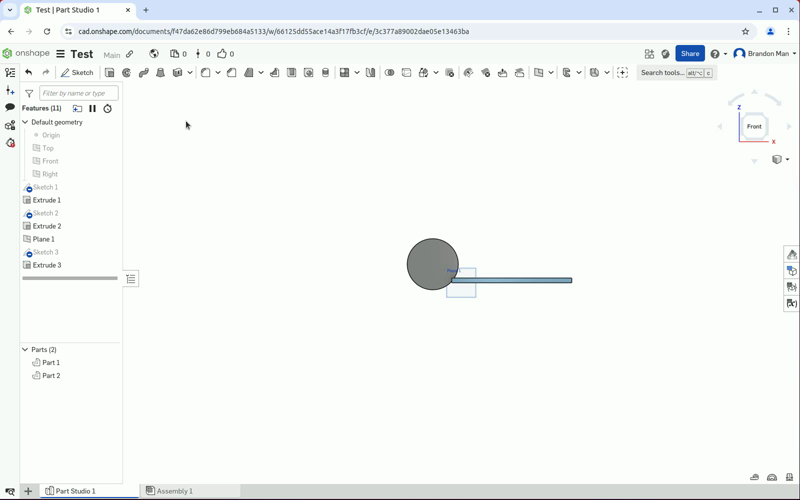
key(shift+h)
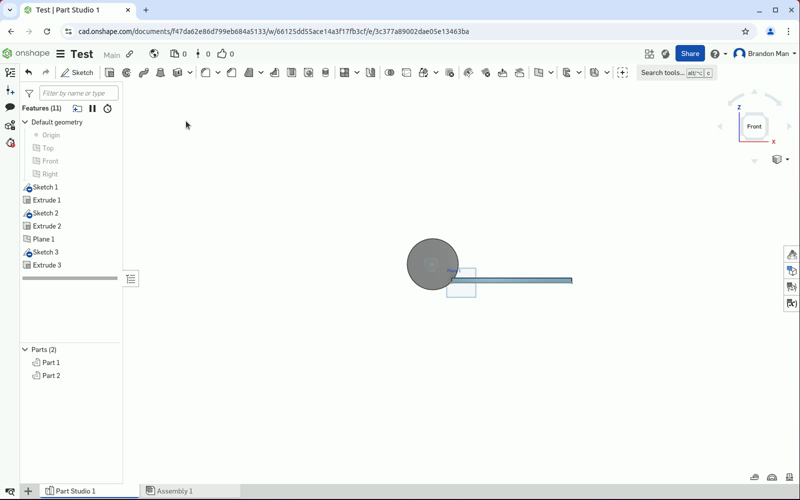
key(shift+7)
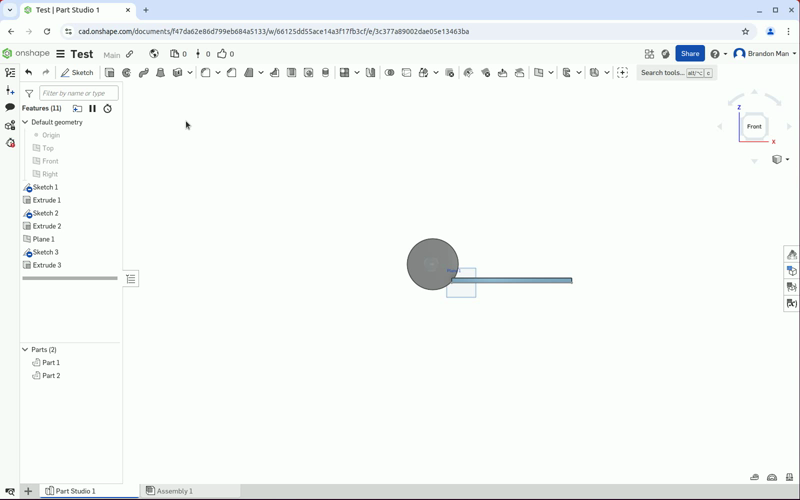
key(left, 2)
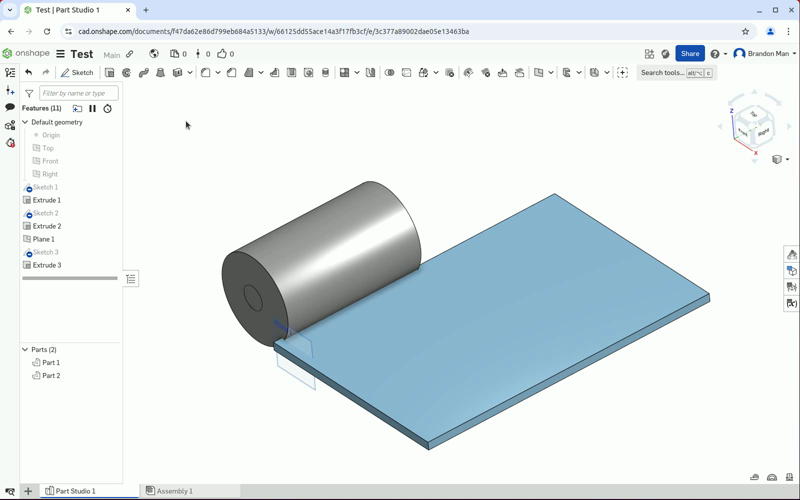
key(down, 2)
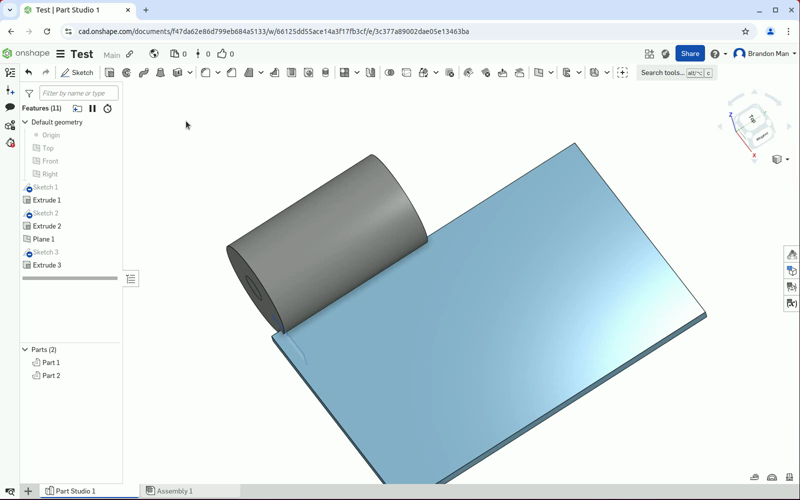
key(up, 2)
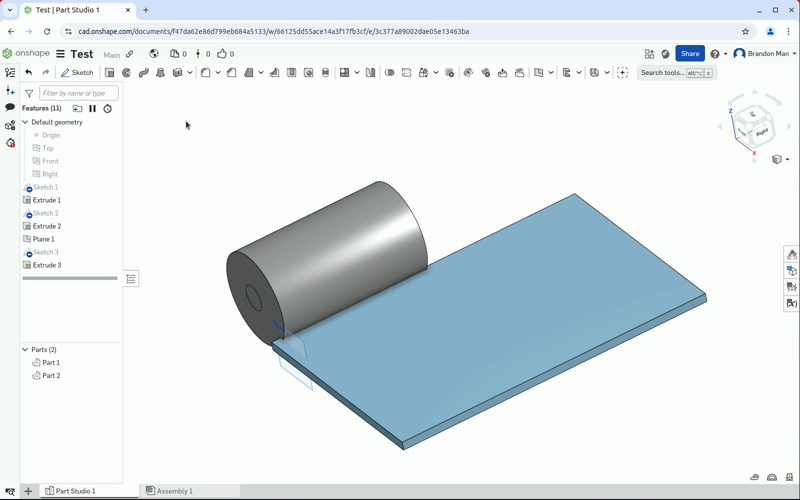
key(right, 2)
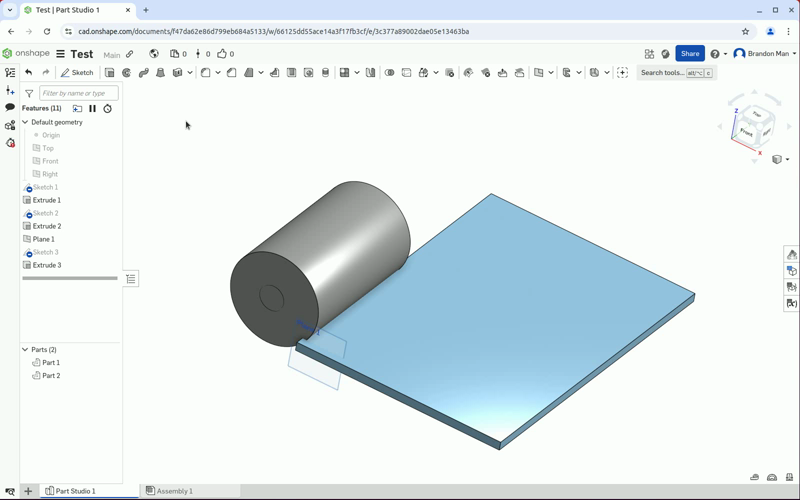
mouse_move(73, 189)
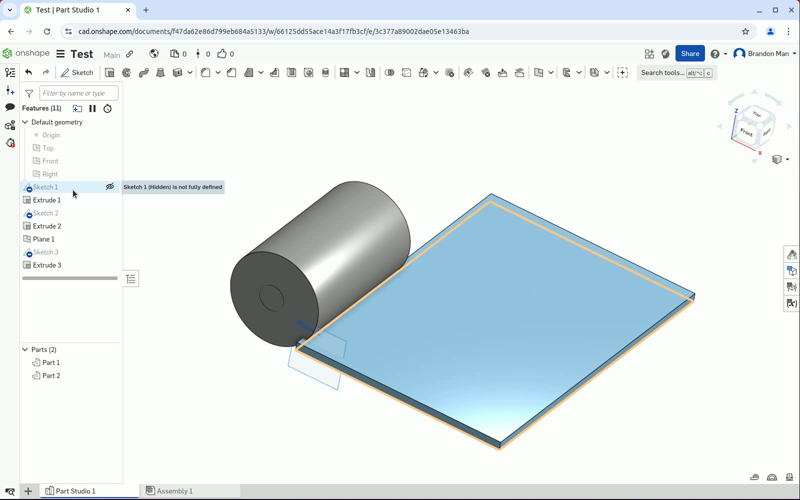
click(73, 189)